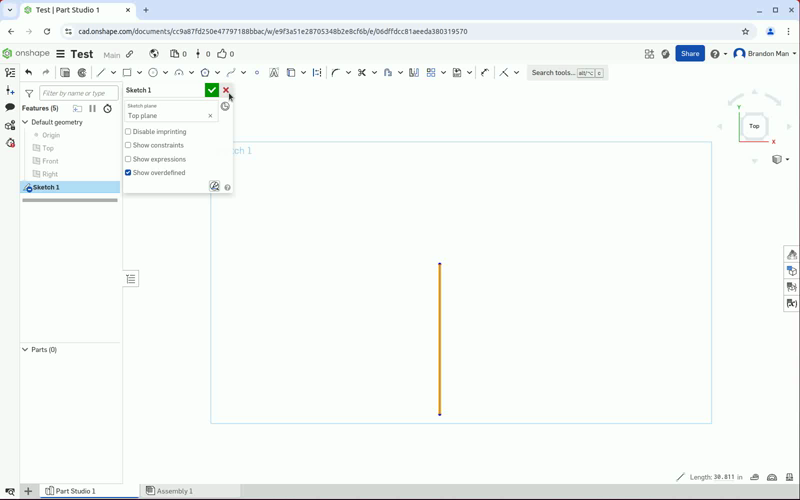
key(shift+h)
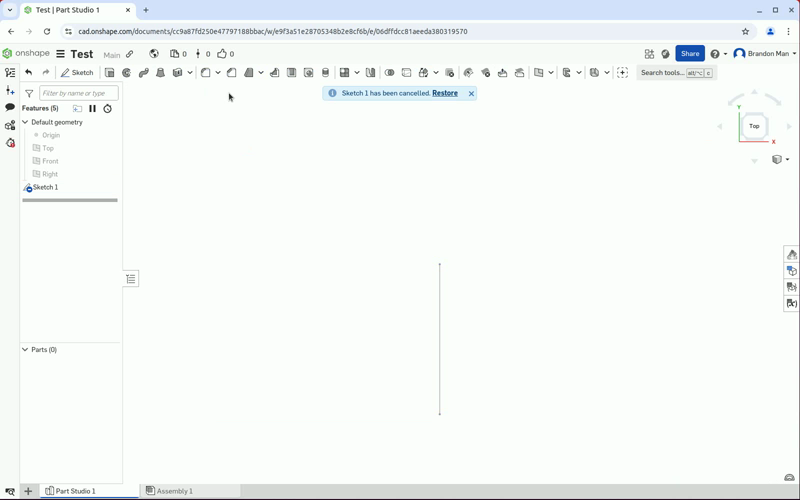
key(shift+s)
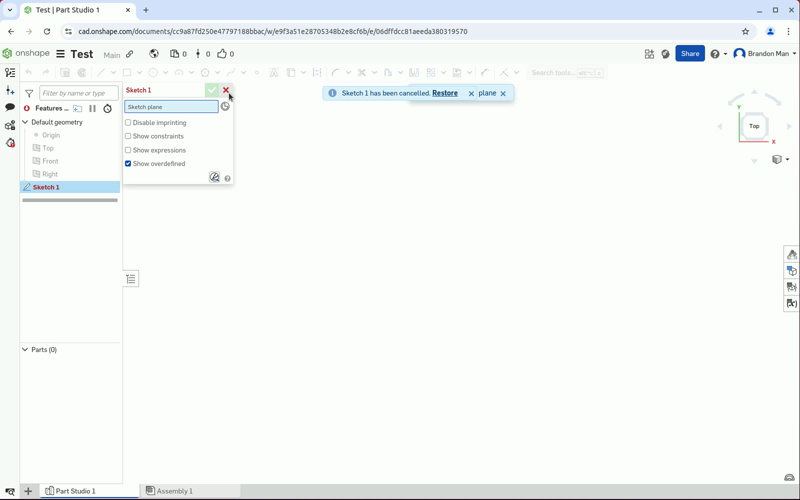
mouse_move(73, 150)
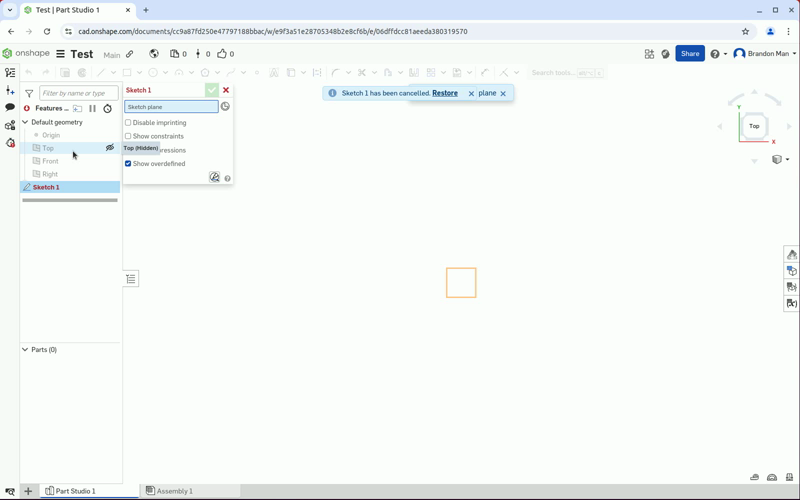
click(73, 150)
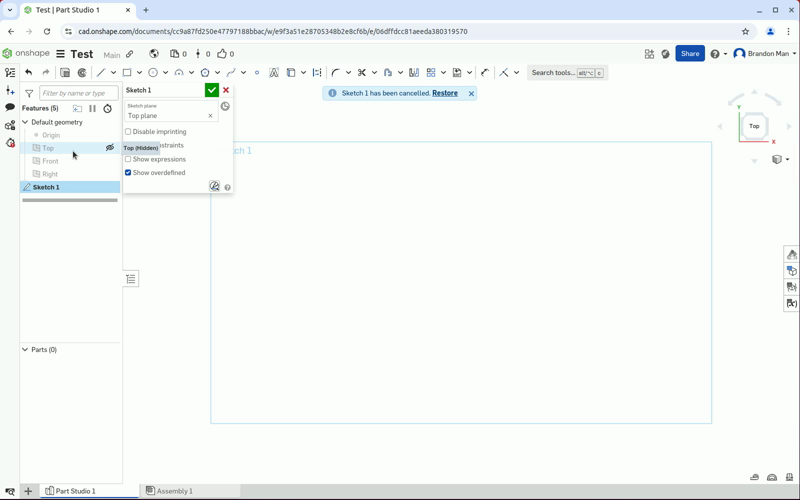
mouse_move(73, 352)
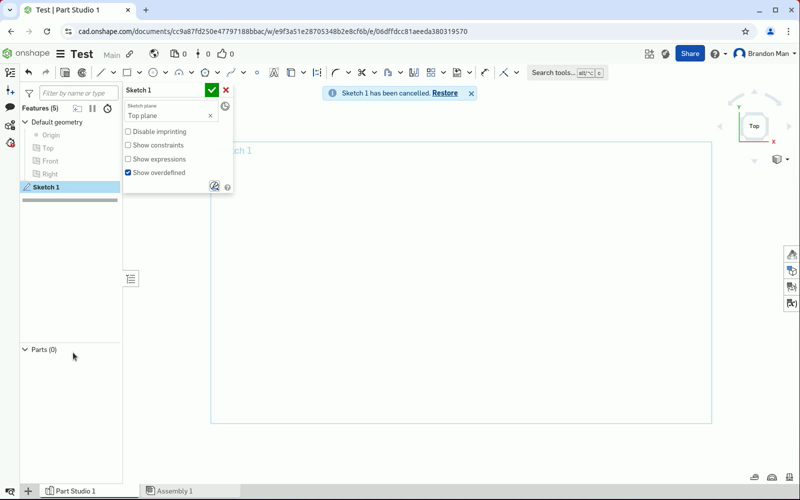
key(y)
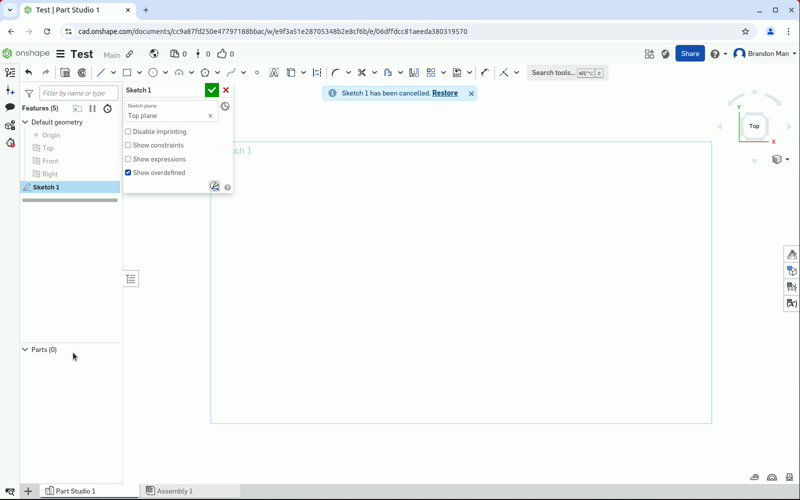
key(l)
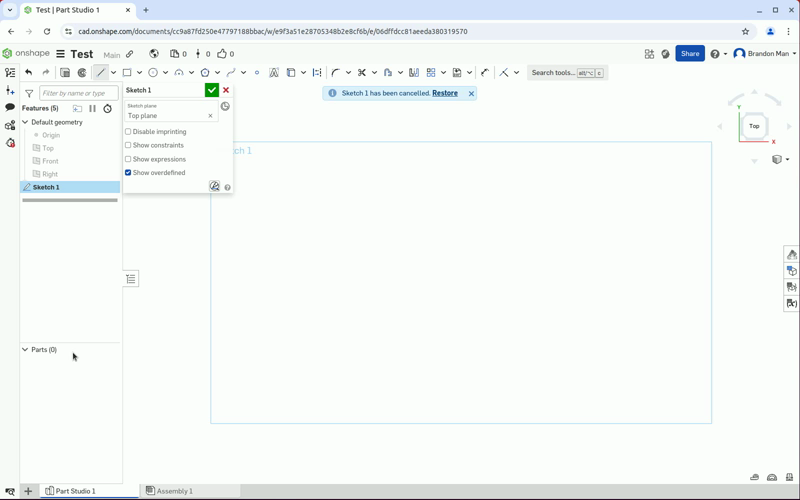
key_down(shift)
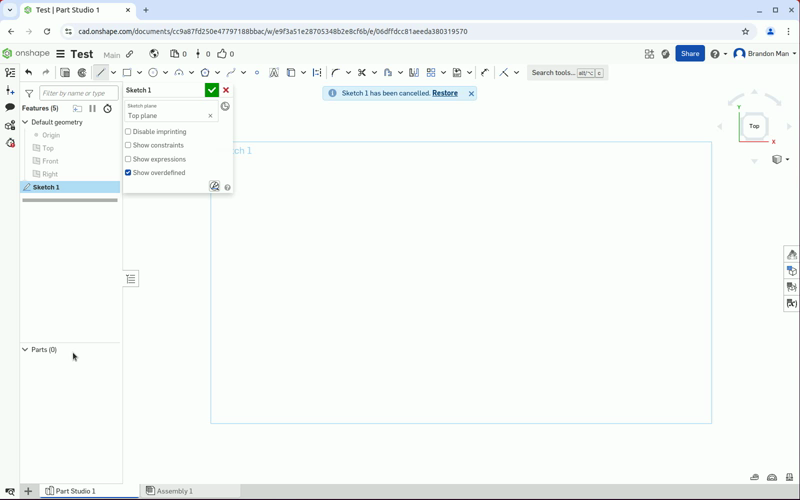
mouse_move(460, 287)
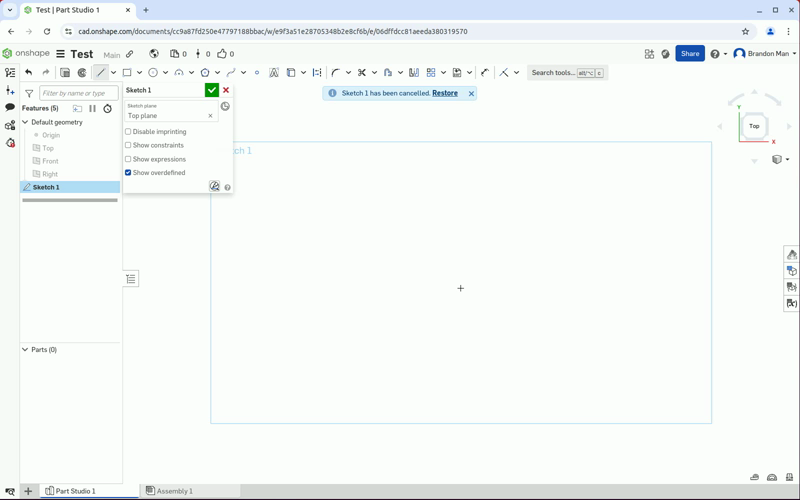
click(460, 287)
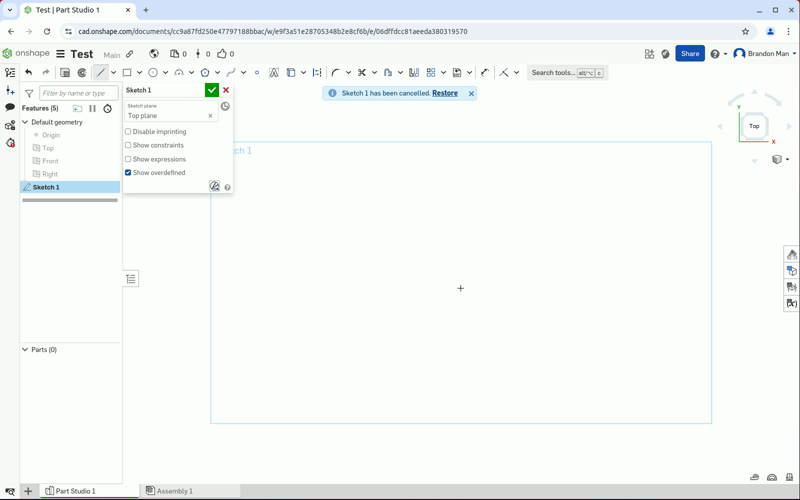
key_up(shift)
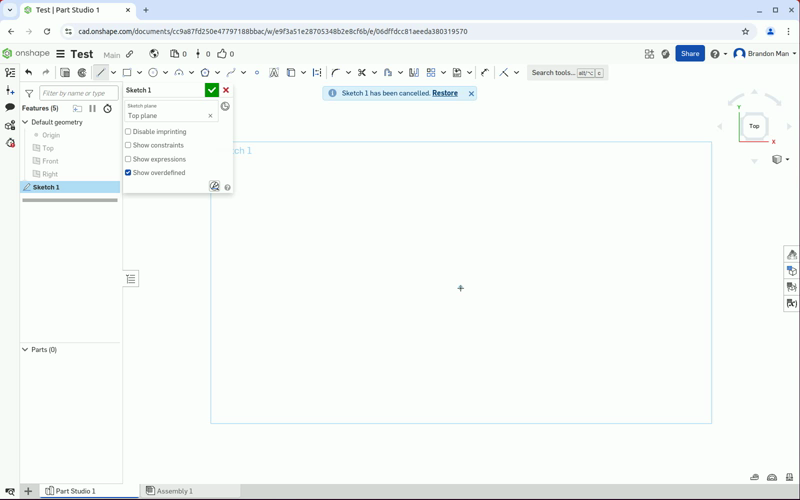
key_down(shift)
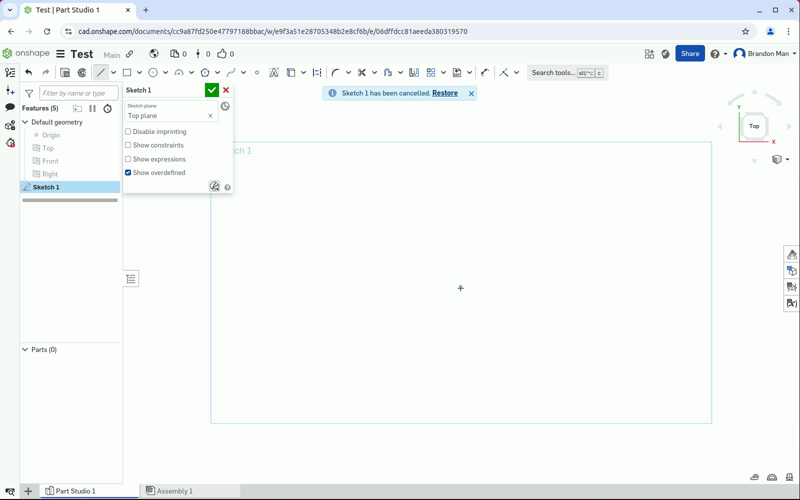
mouse_move(573, 287)
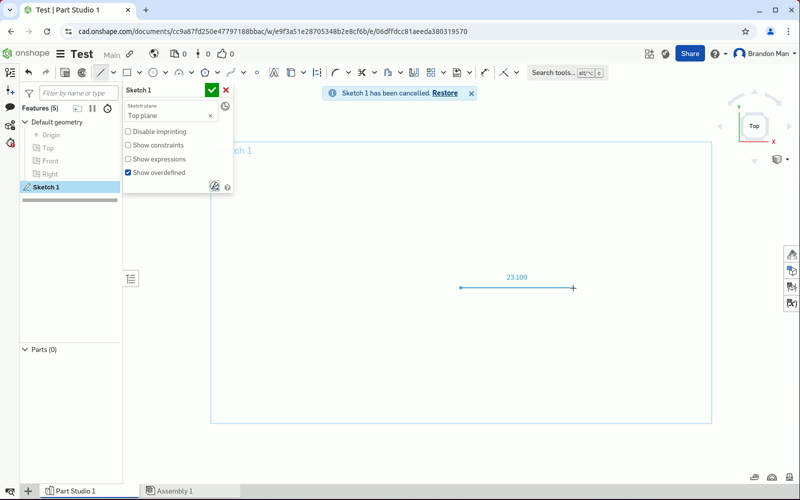
click(573, 287)
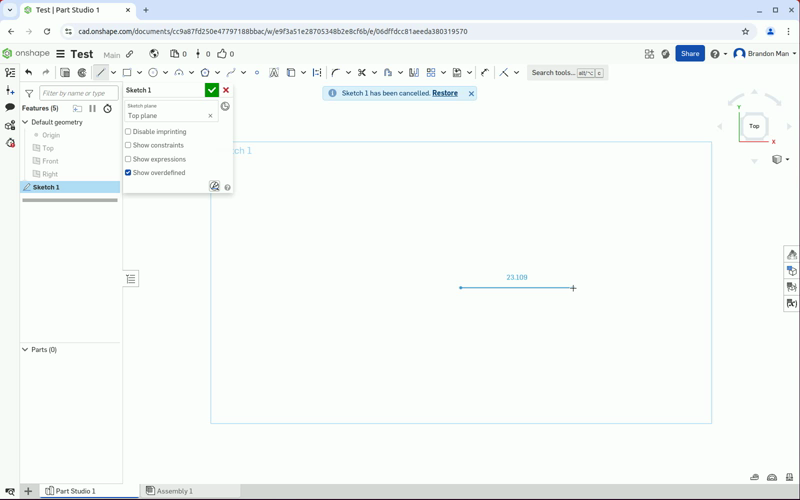
key_up(shift)
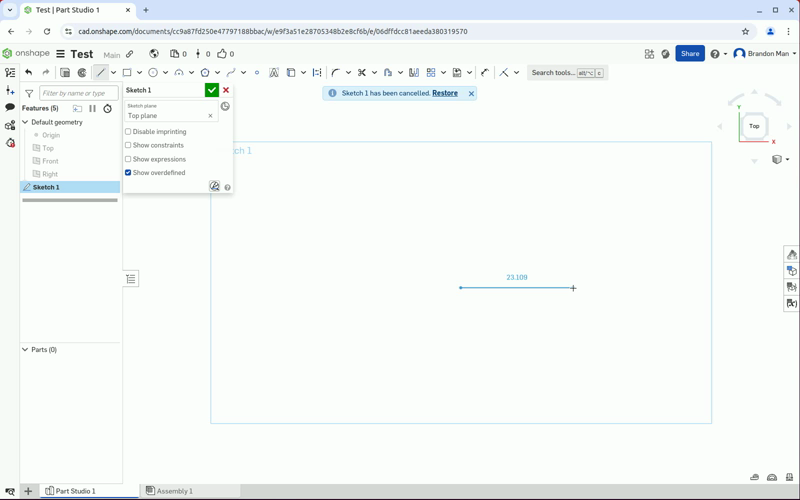
key_down(shift)
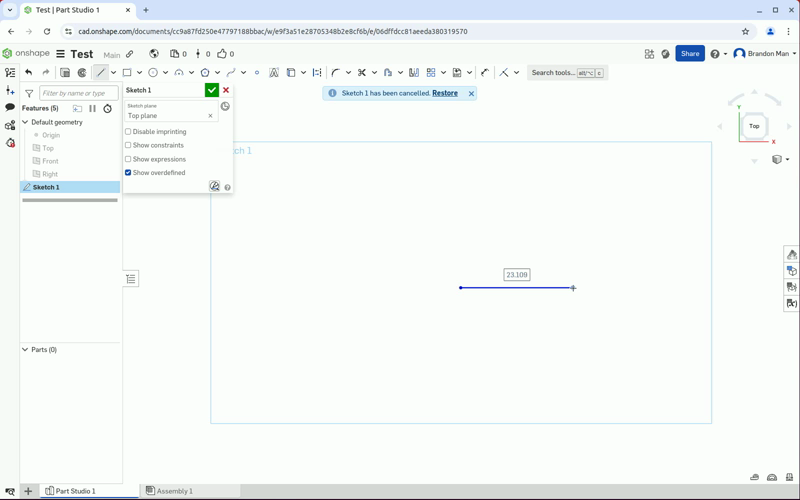
mouse_move(589, 287)
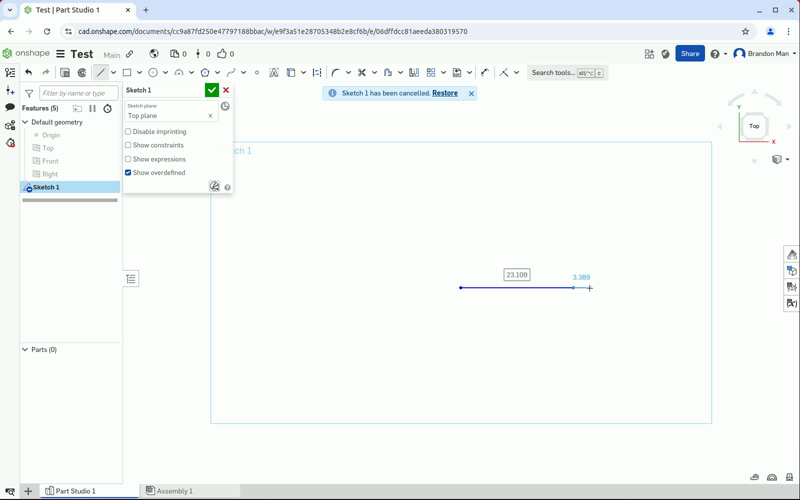
mouse_move(573, 284)
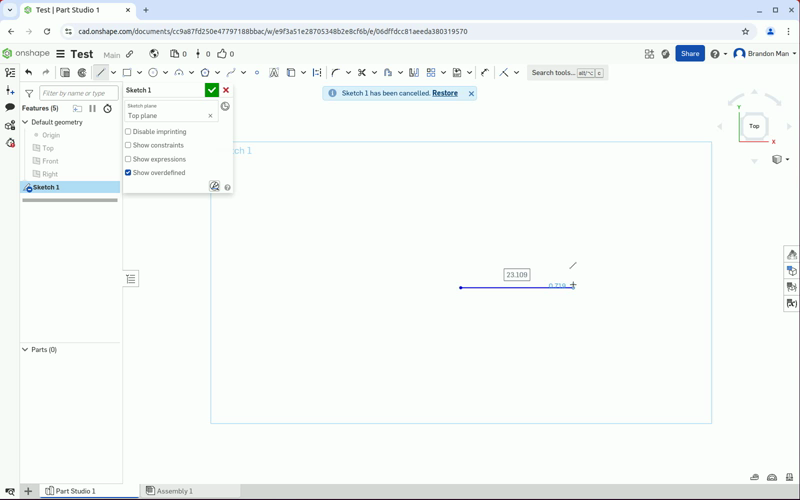
scroll(6)
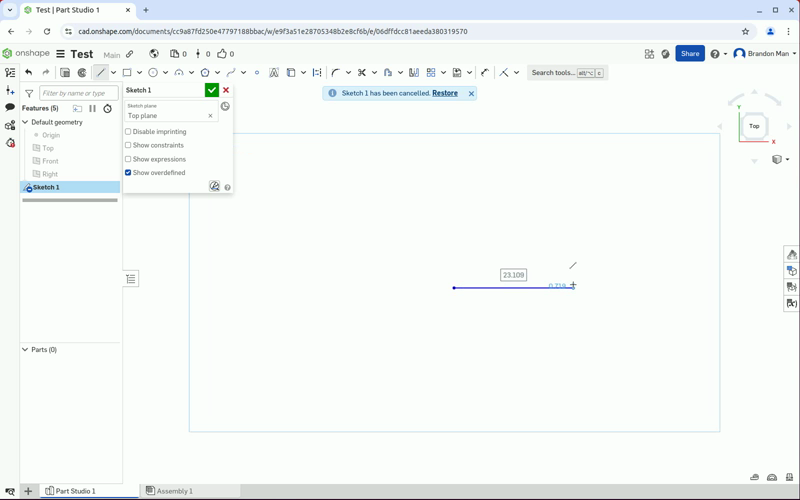
scroll(6)
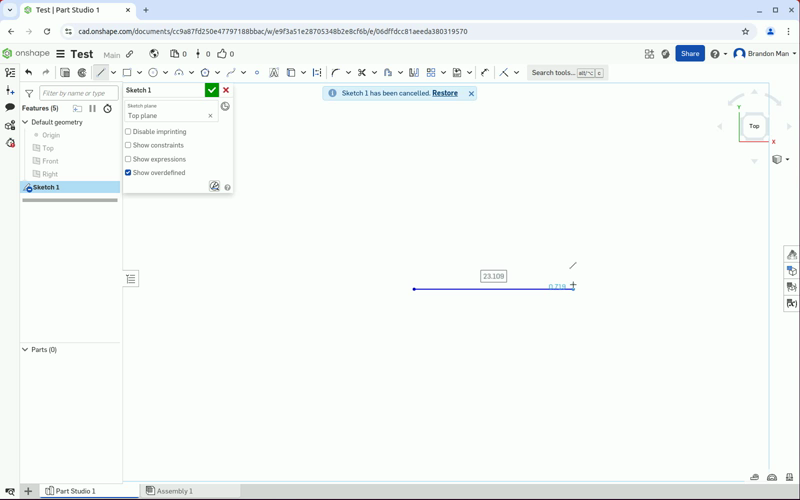
scroll(6)
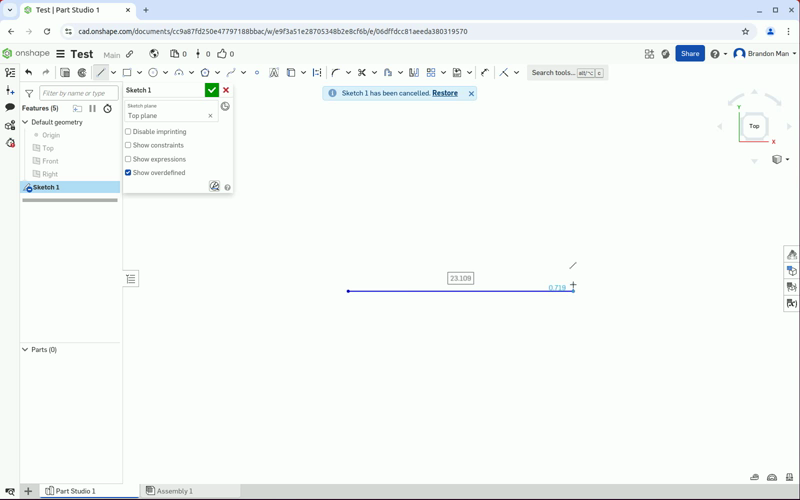
scroll(6)
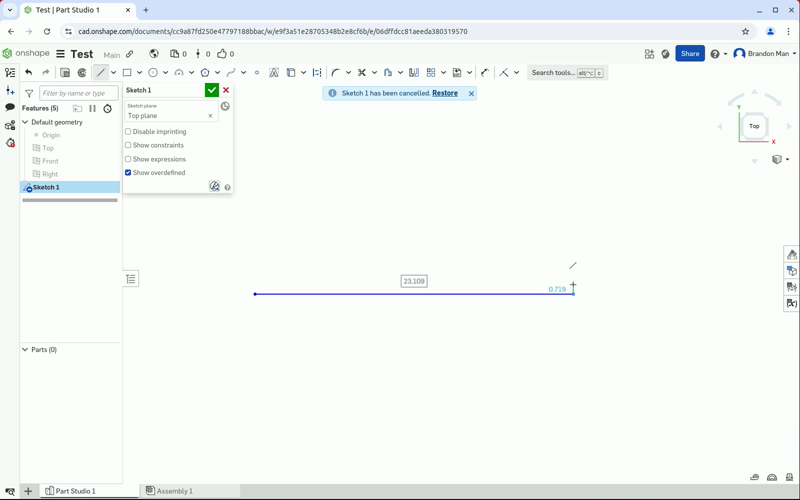
scroll(6)
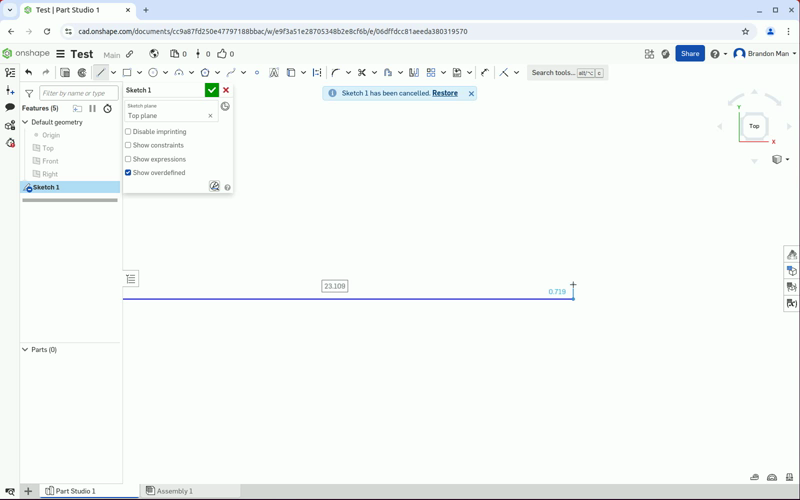
scroll(6)
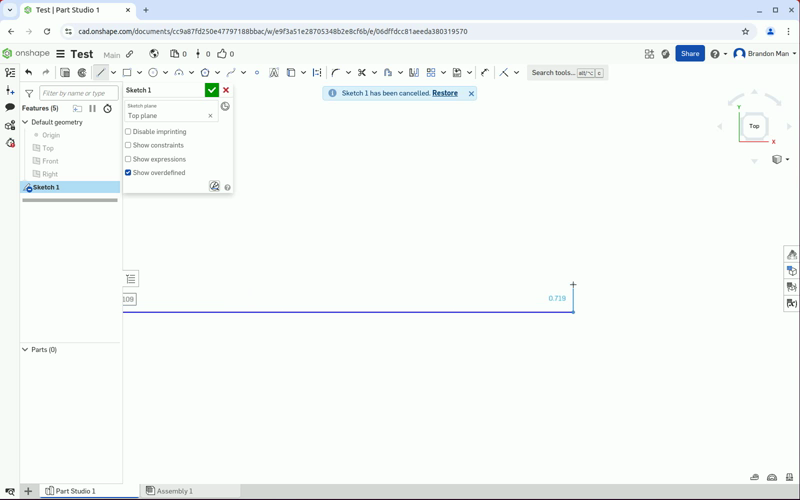
scroll(6)
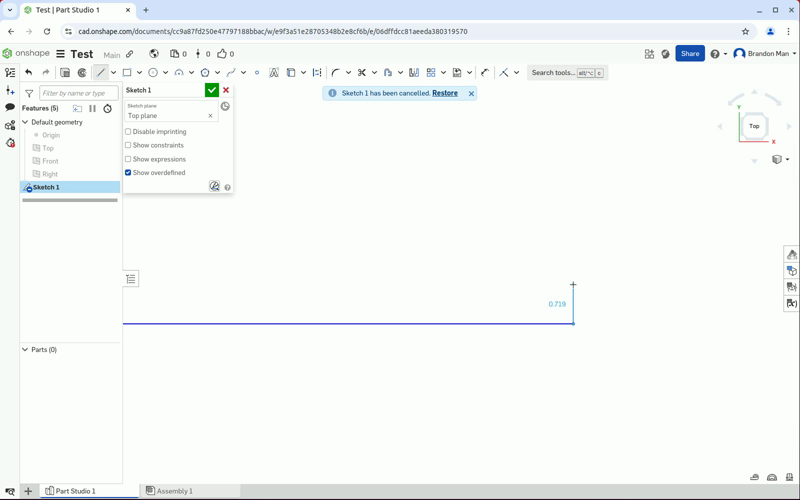
click(573, 284)
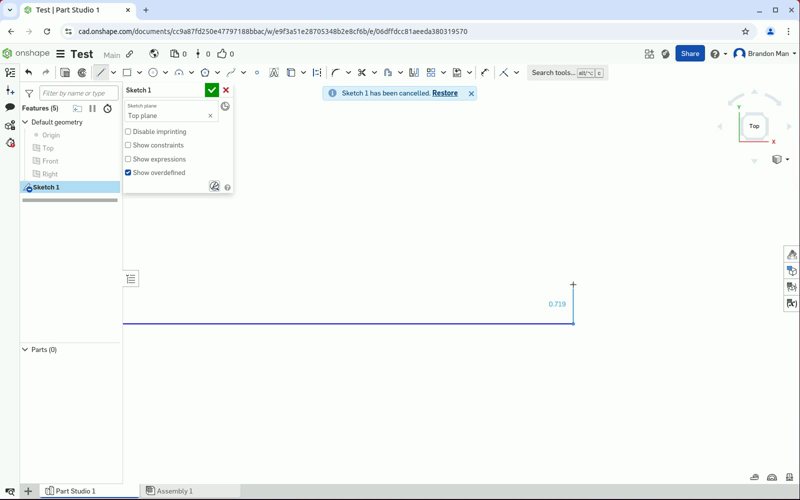
scroll(-6)
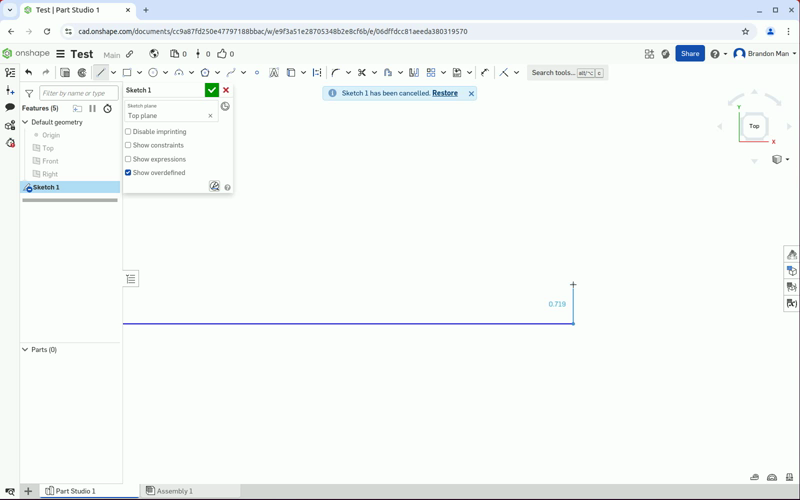
scroll(-6)
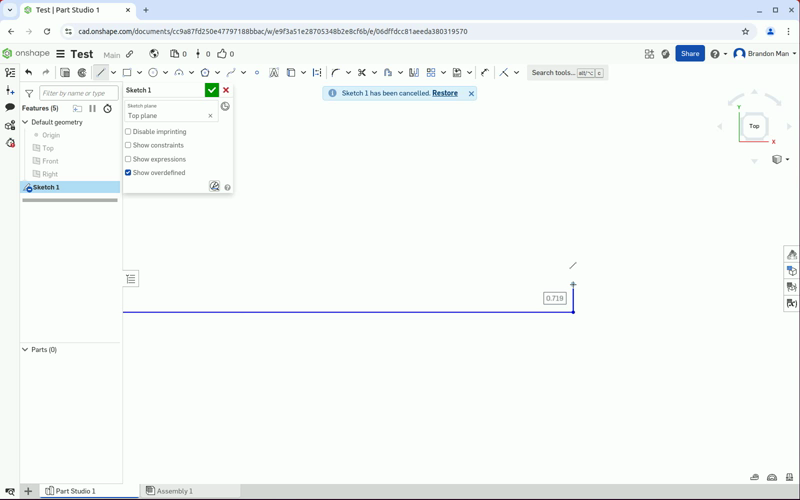
scroll(-6)
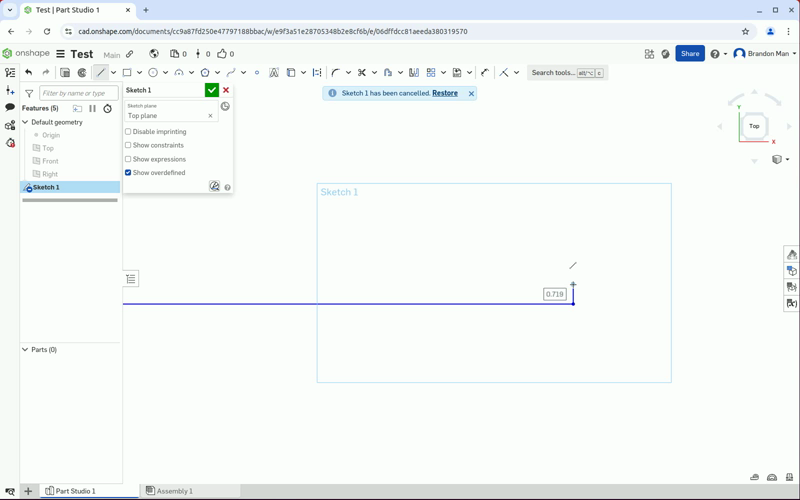
scroll(-6)
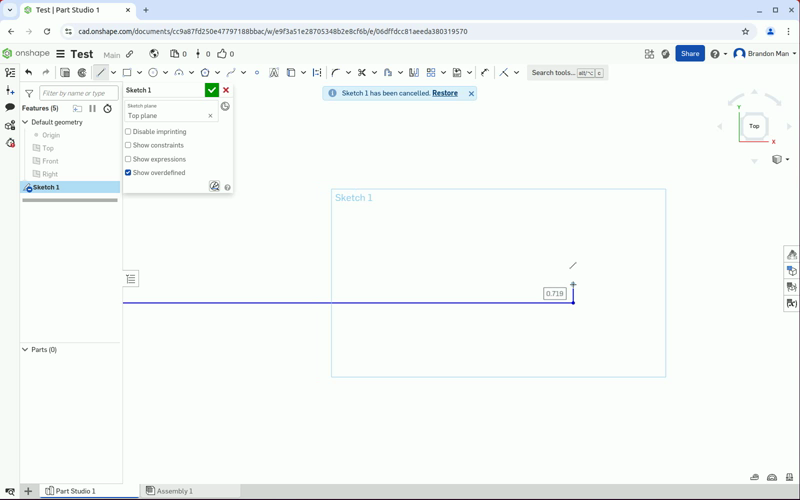
scroll(-6)
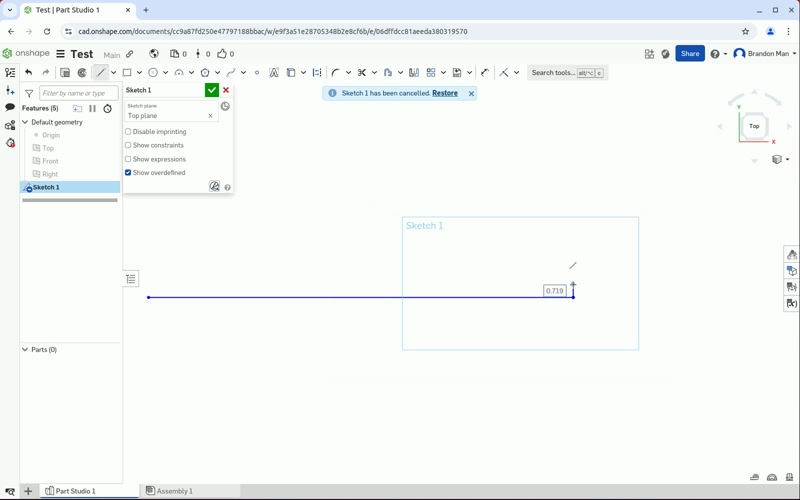
scroll(-6)
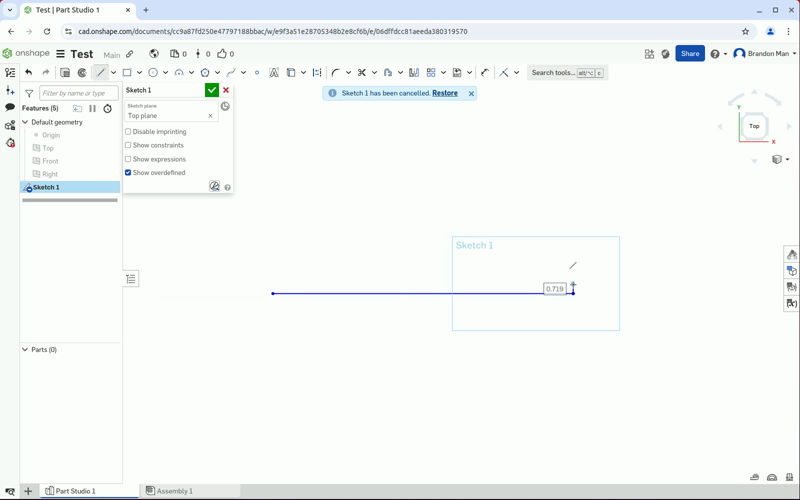
scroll(-6)
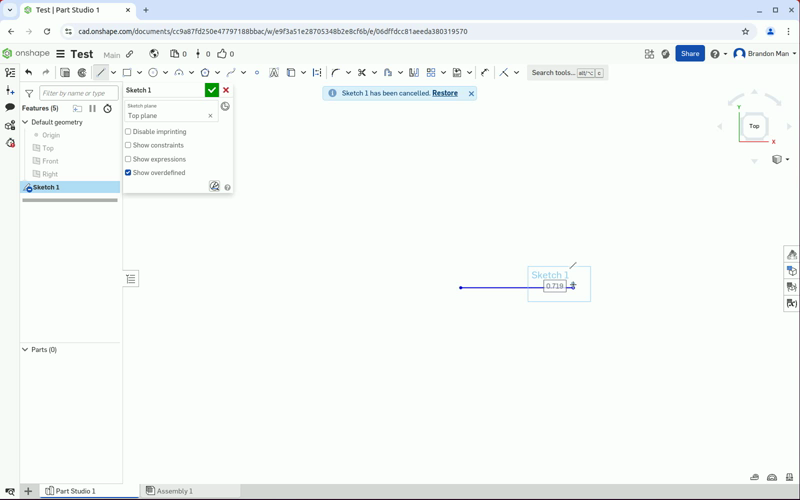
key_up(shift)
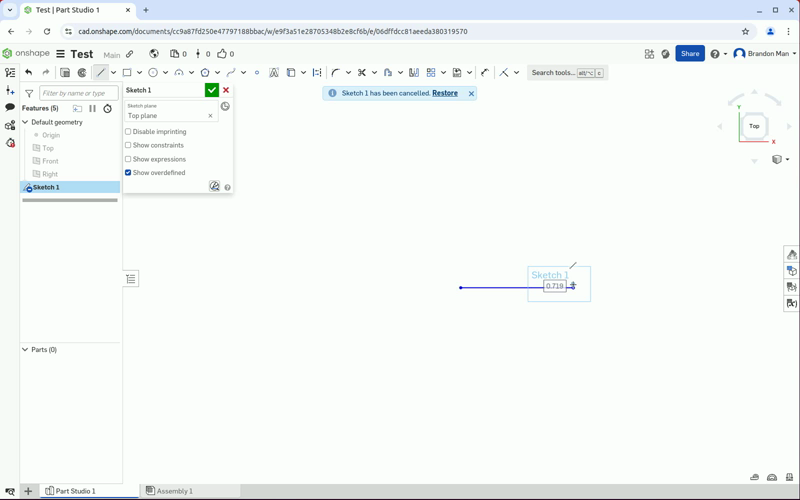
key_down(shift)
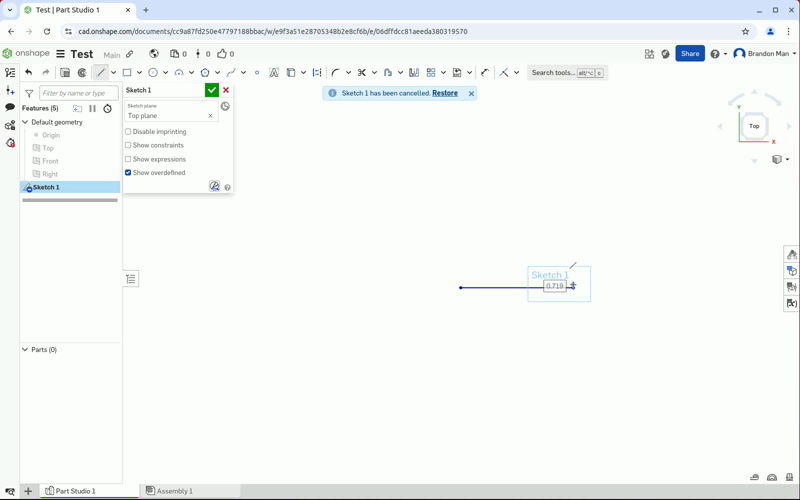
mouse_move(460, 284)
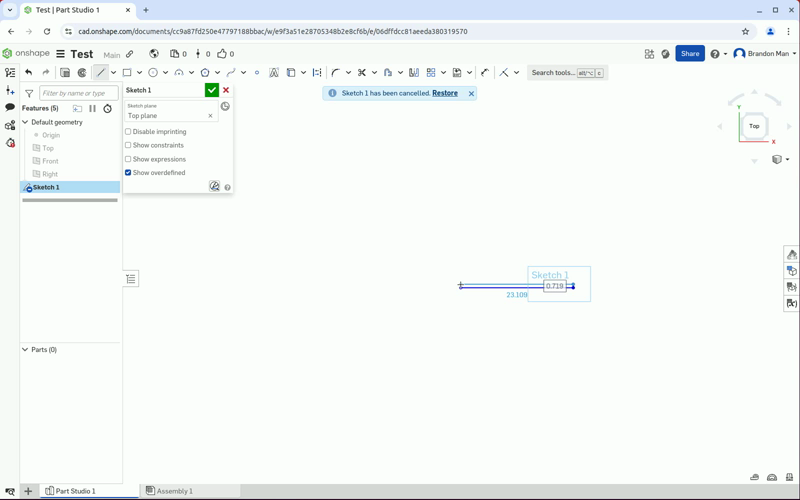
scroll(6)
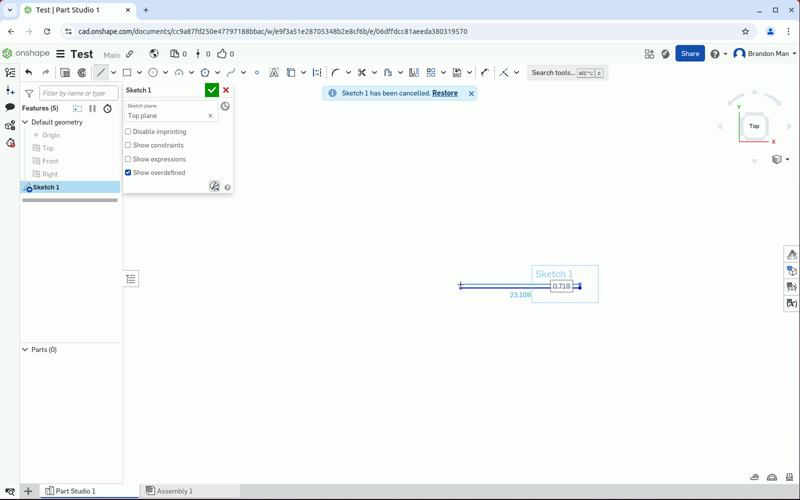
scroll(6)
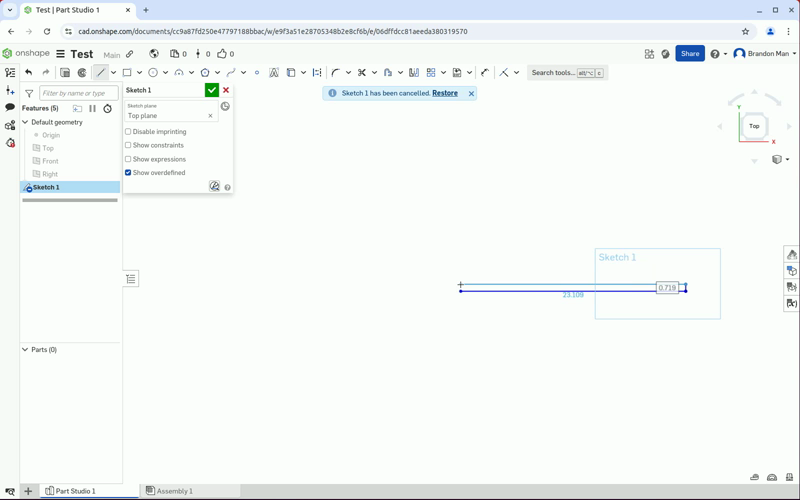
scroll(6)
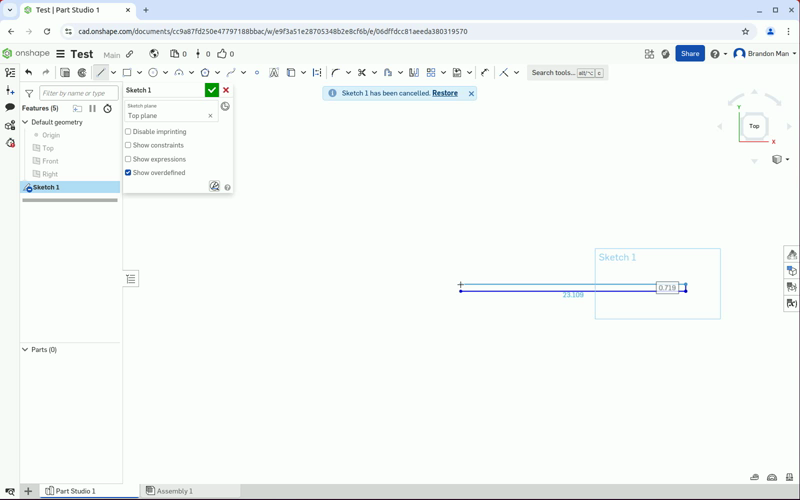
scroll(6)
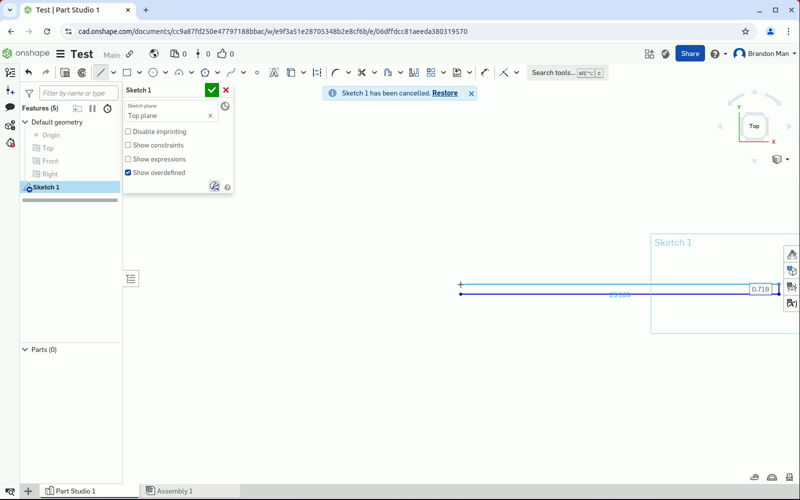
scroll(6)
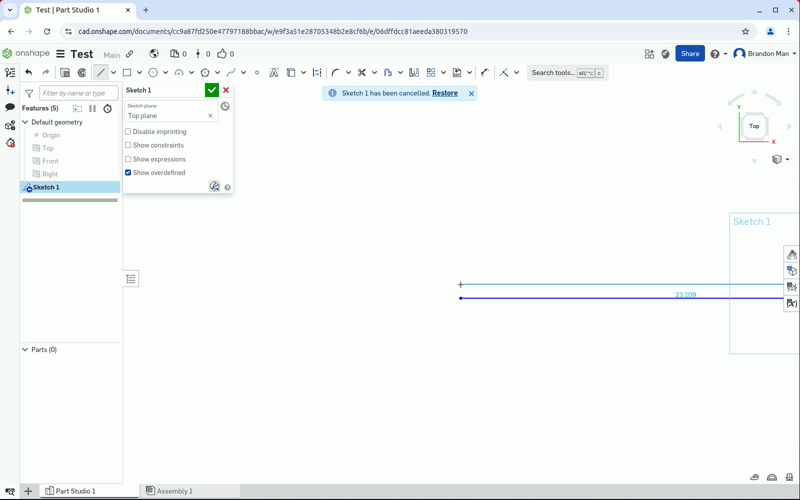
scroll(6)
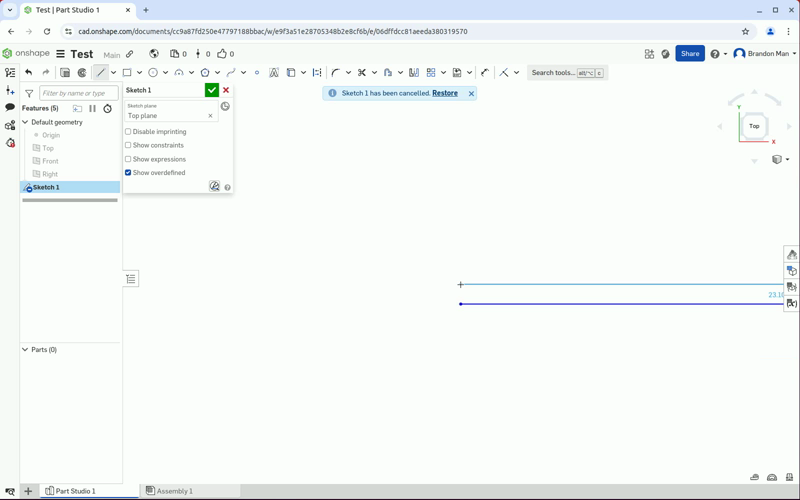
scroll(6)
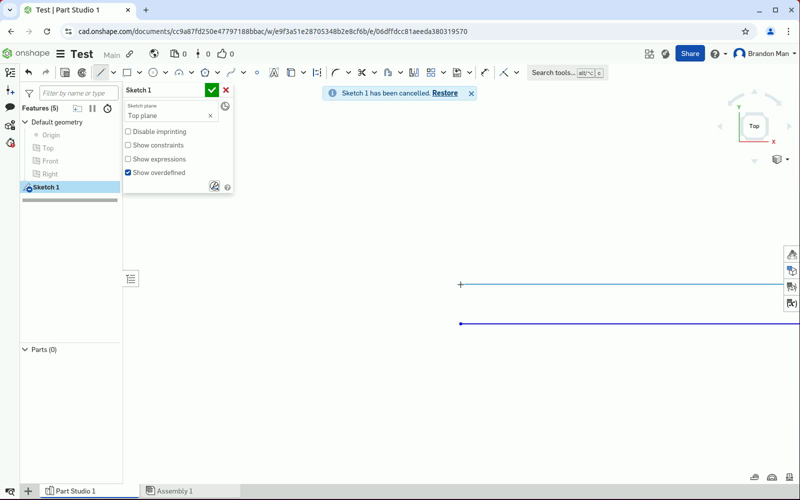
click(460, 284)
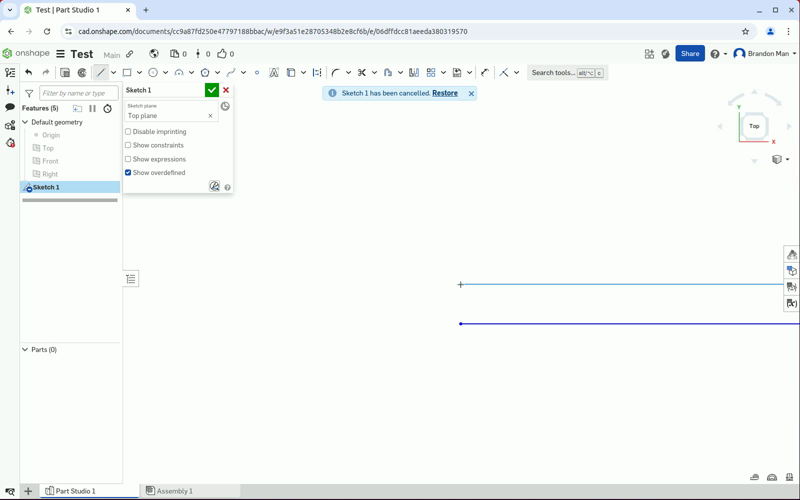
scroll(-6)
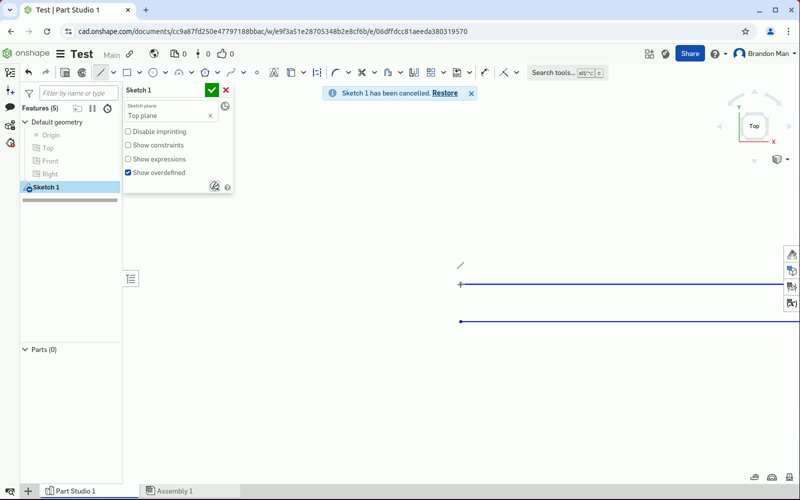
scroll(-6)
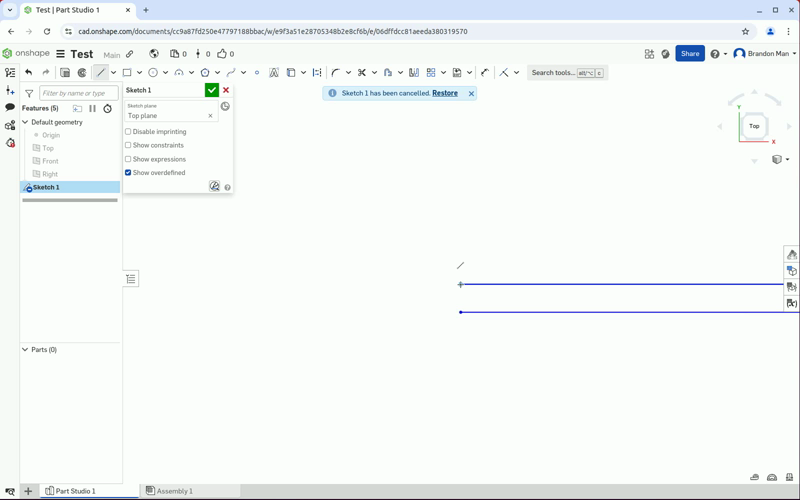
scroll(-6)
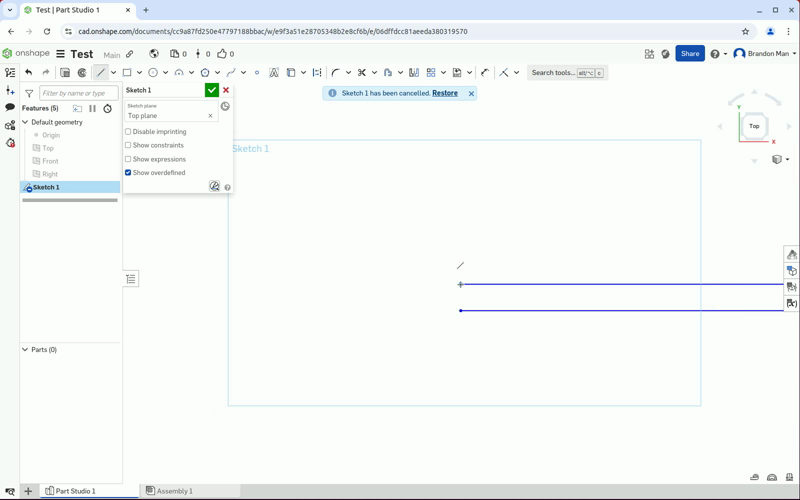
scroll(-6)
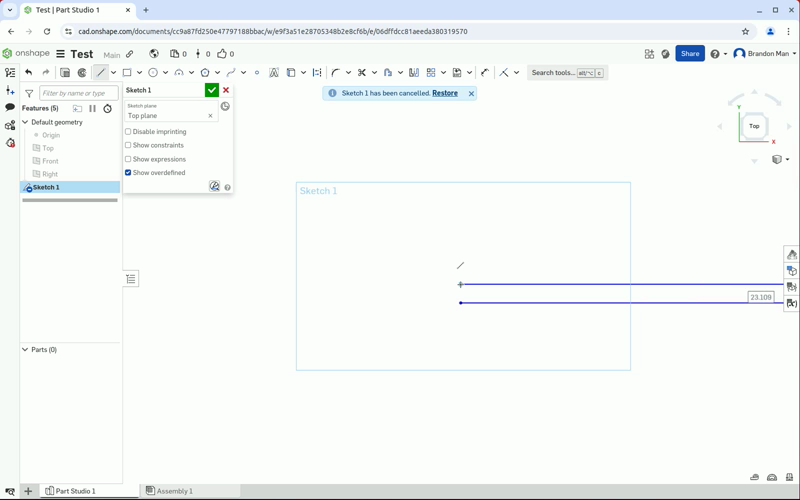
scroll(-6)
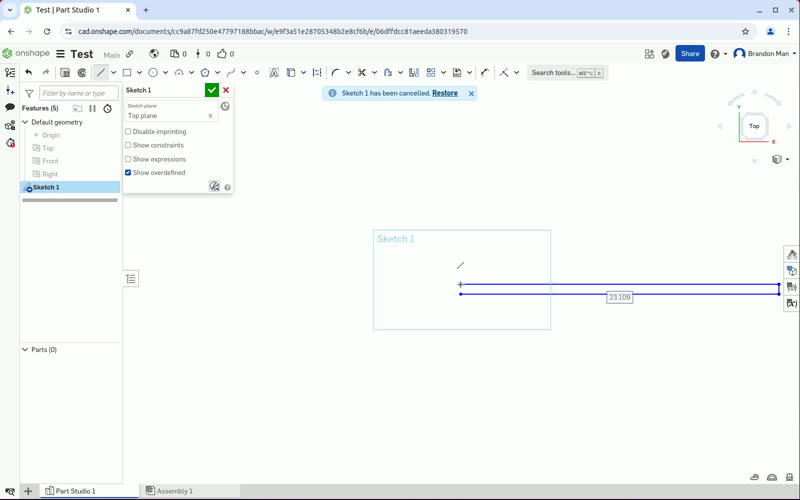
scroll(-6)
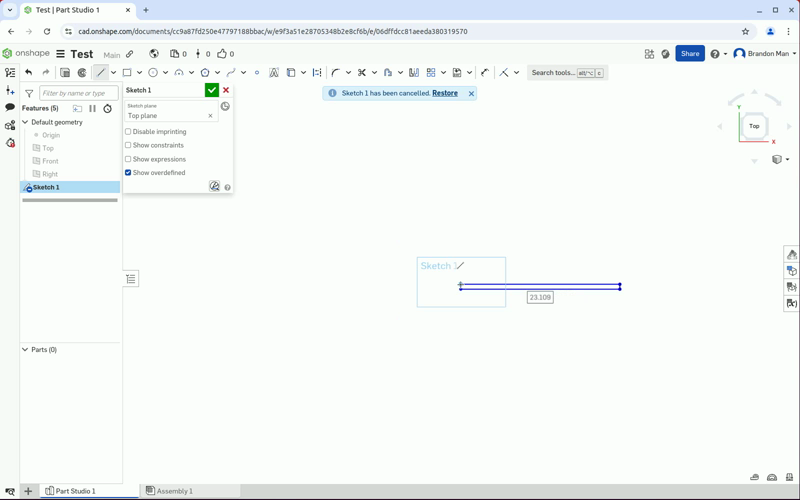
scroll(-6)
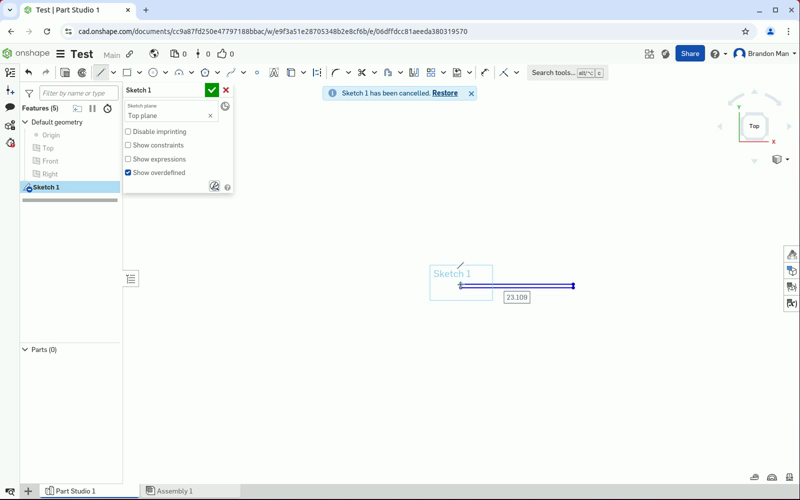
key_up(shift)
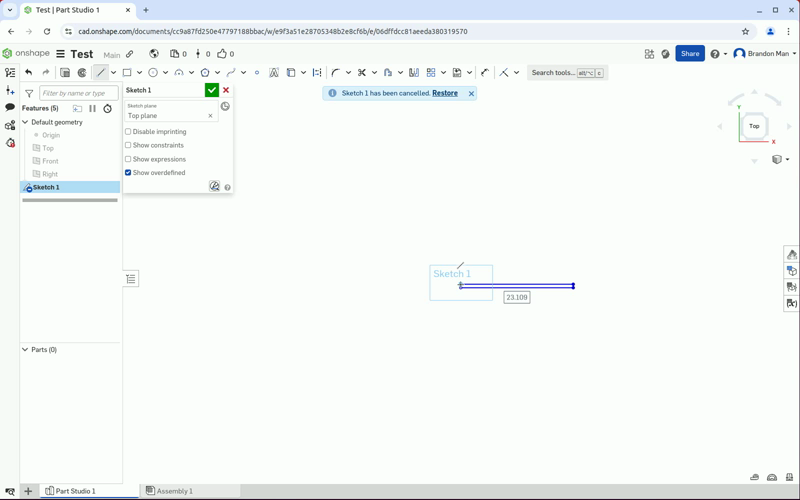
mouse_move(490, 284)
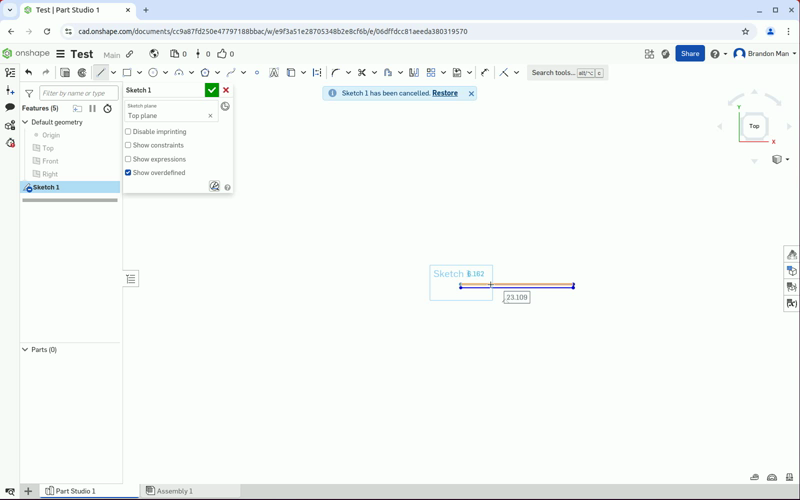
key_down(shift)
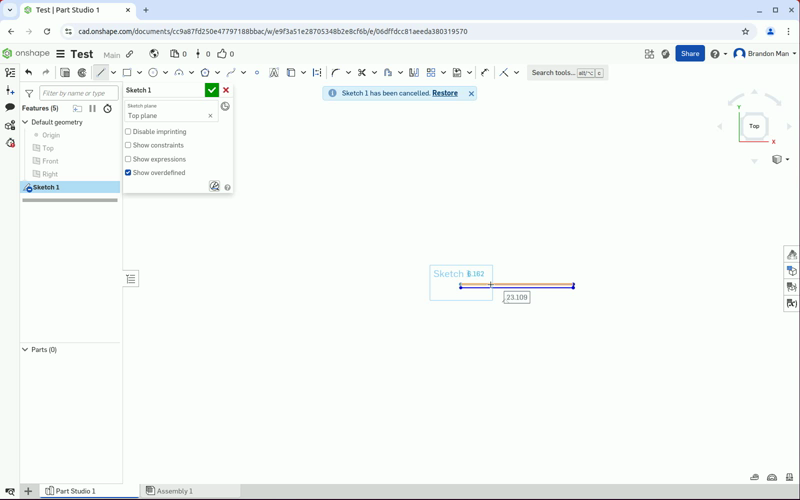
mouse_move(460, 287)
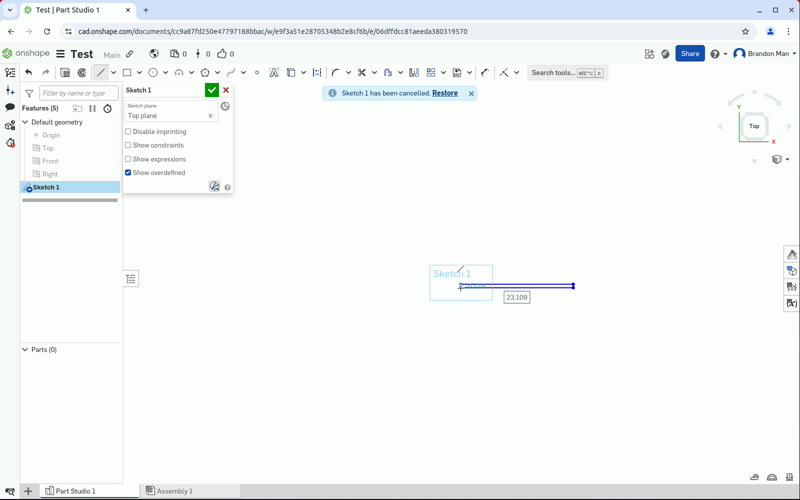
scroll(6)
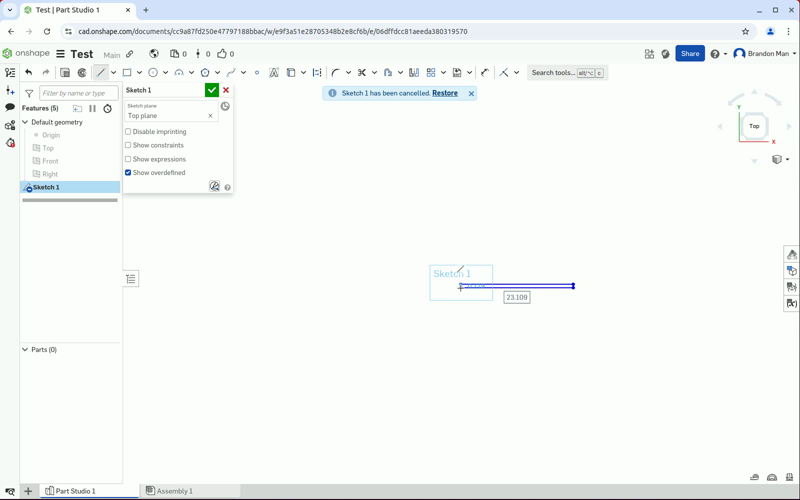
scroll(6)
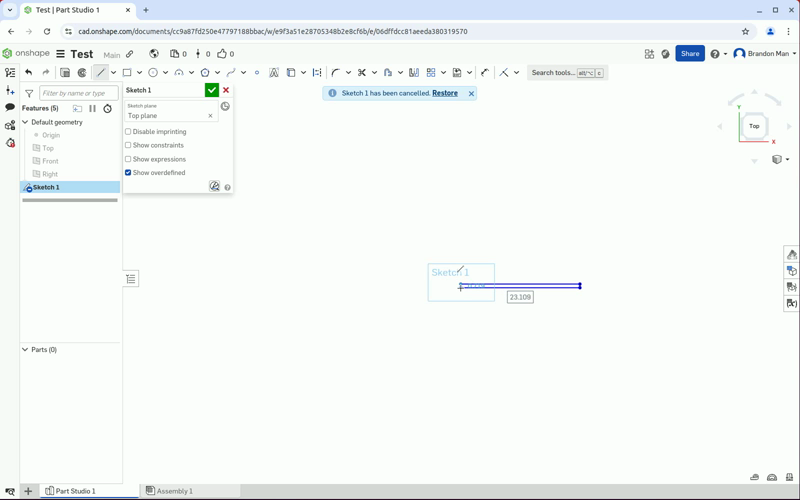
scroll(6)
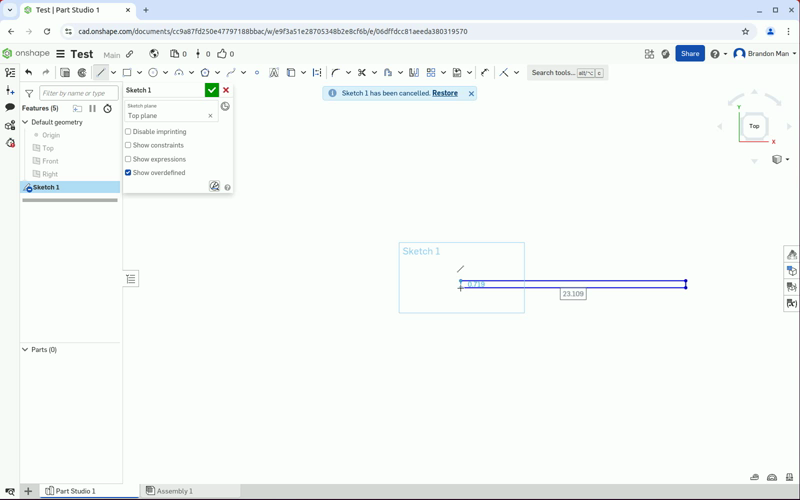
scroll(6)
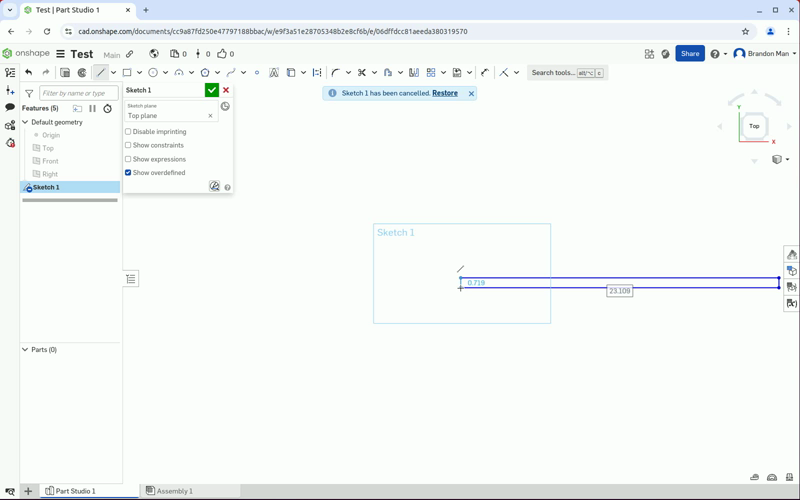
scroll(6)
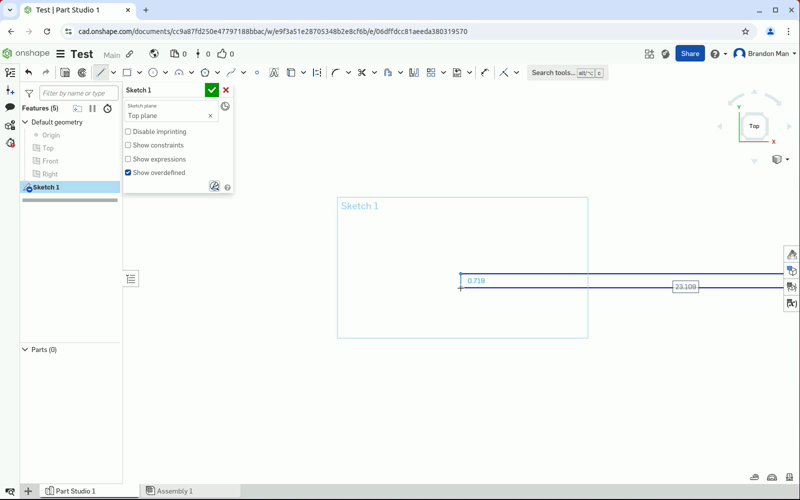
scroll(6)
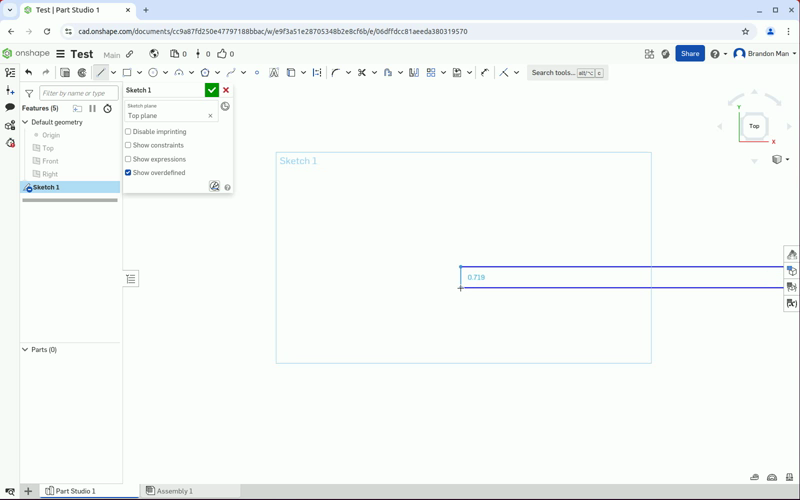
scroll(6)
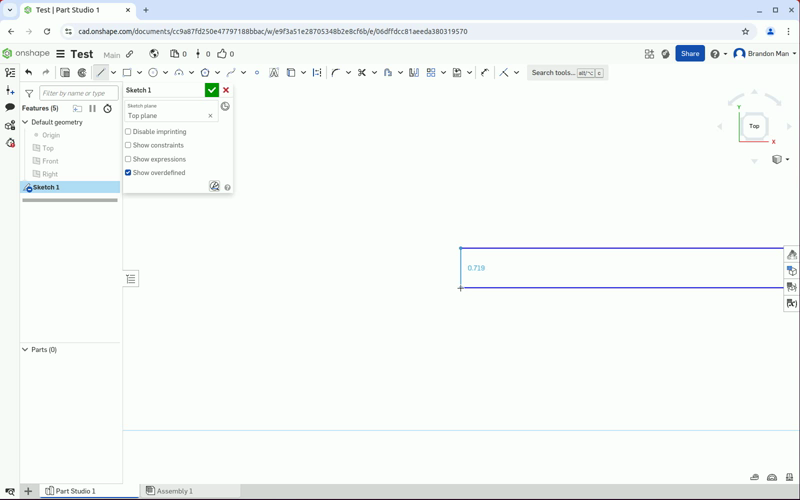
key_up(shift)
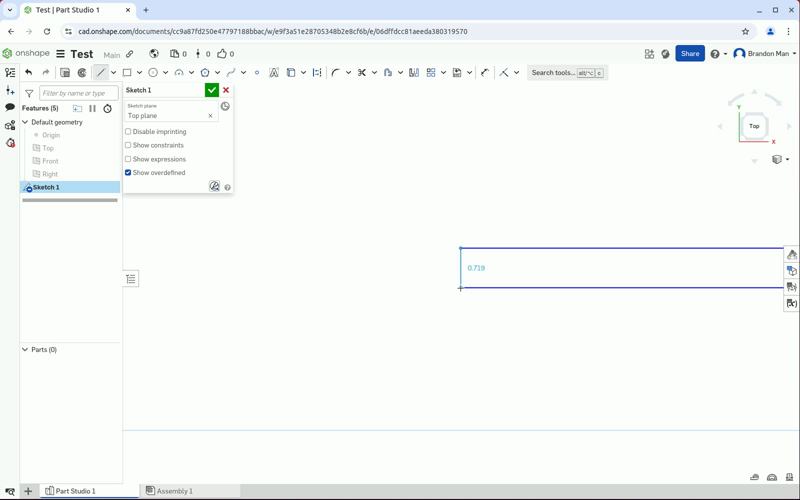
click(460, 287)
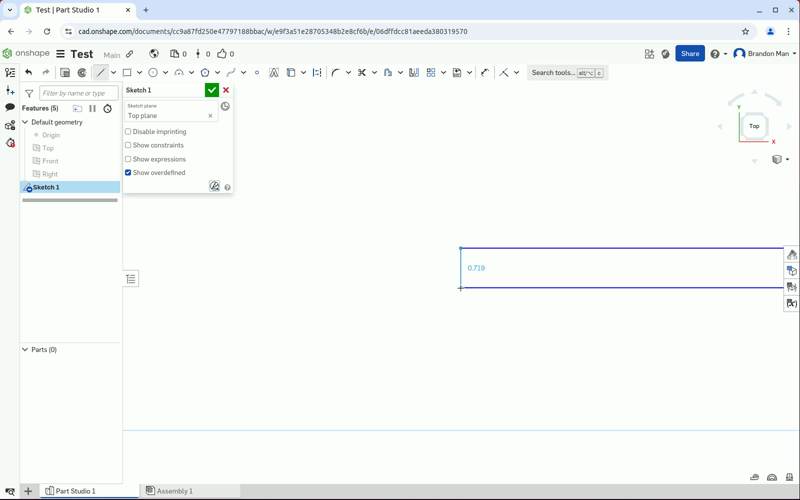
scroll(-6)
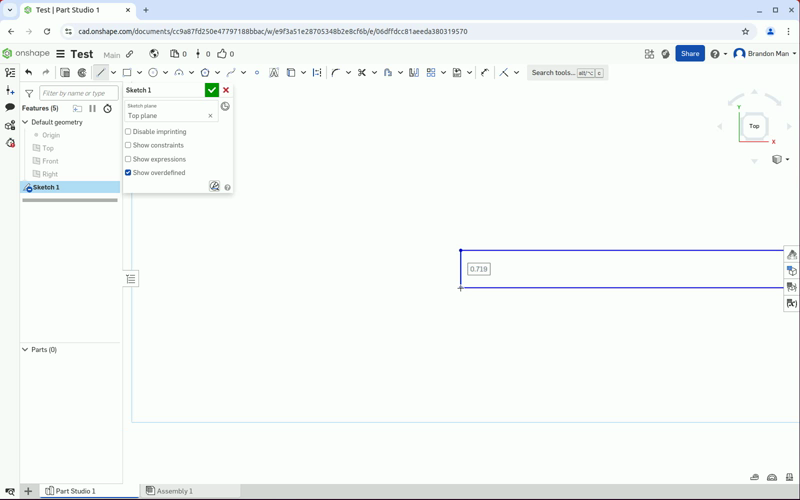
scroll(-6)
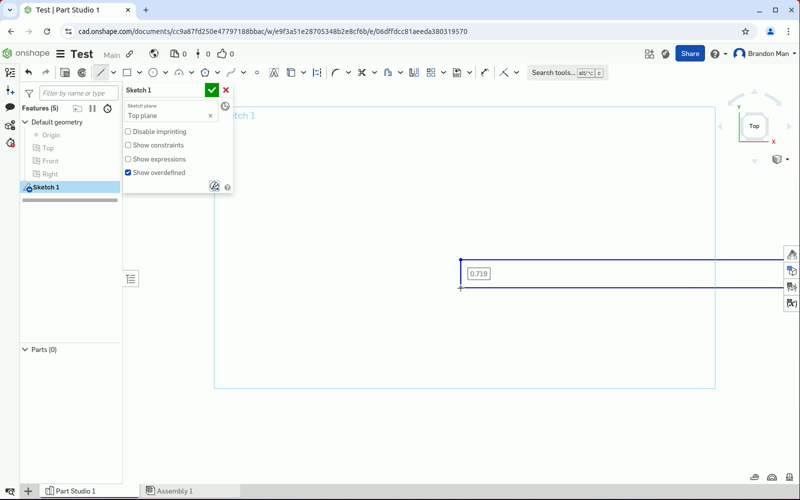
scroll(-6)
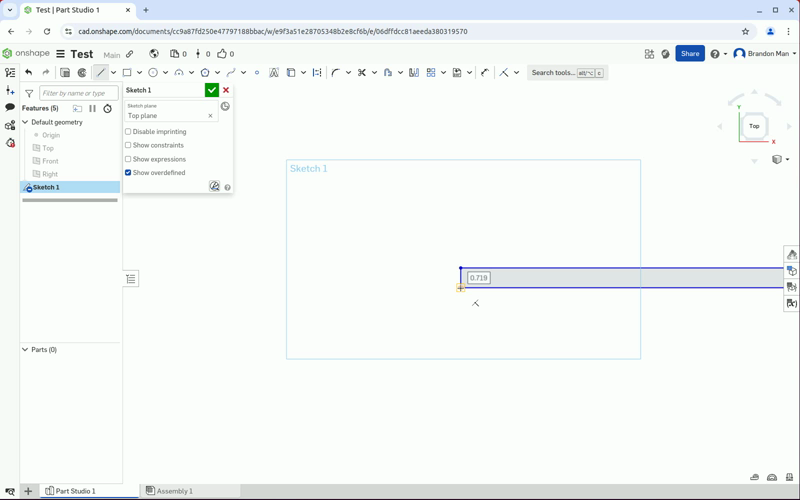
scroll(-6)
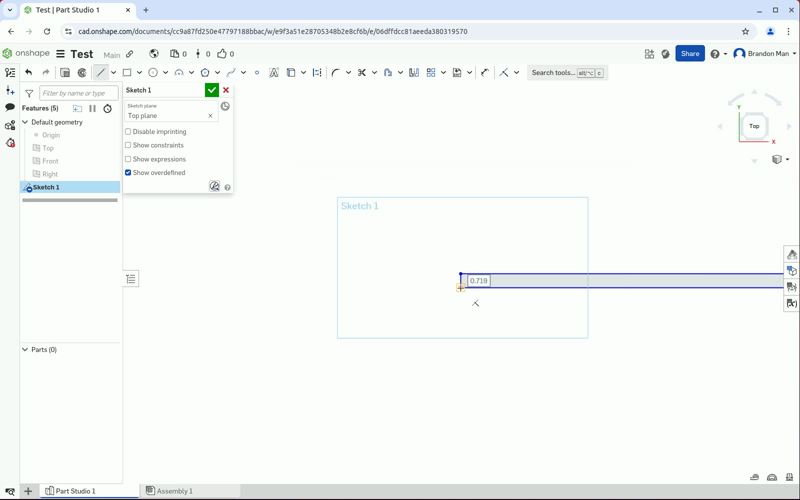
scroll(-6)
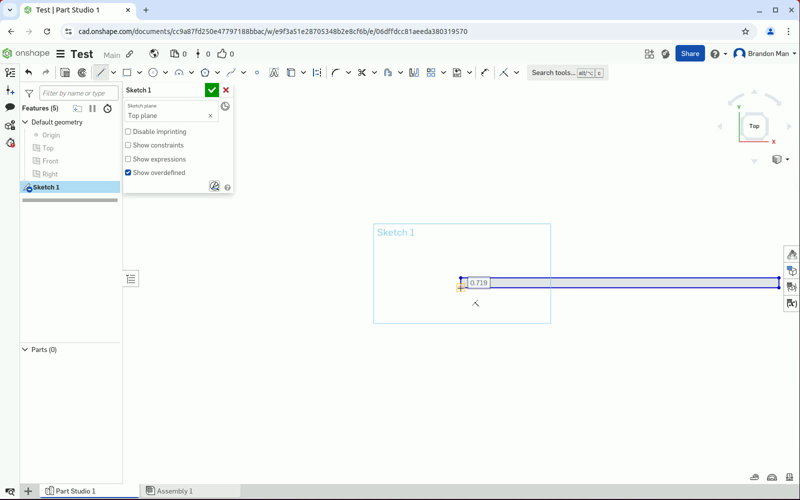
scroll(-6)
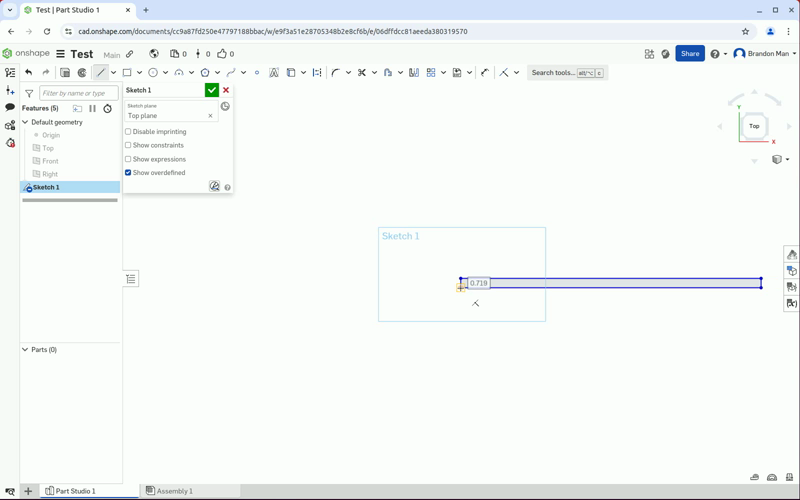
scroll(-6)
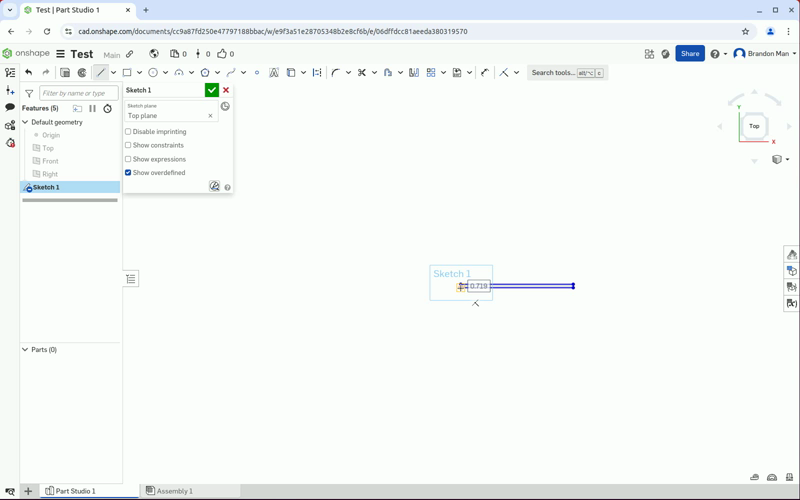
key(esc)
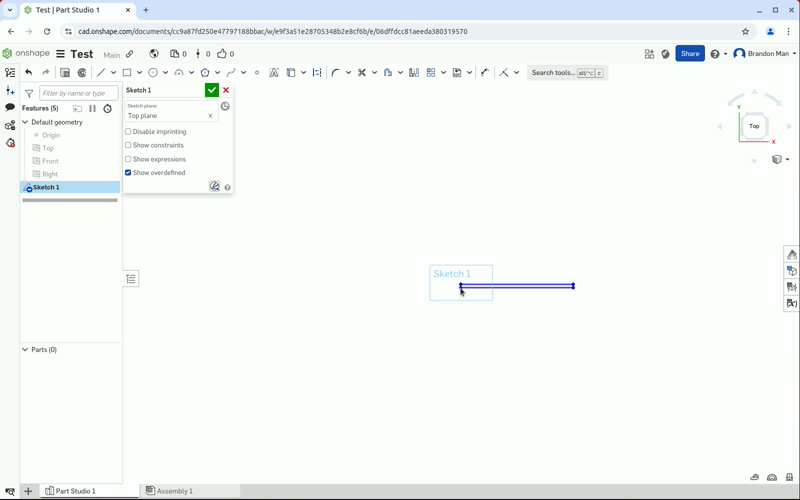
mouse_move(478, 284)
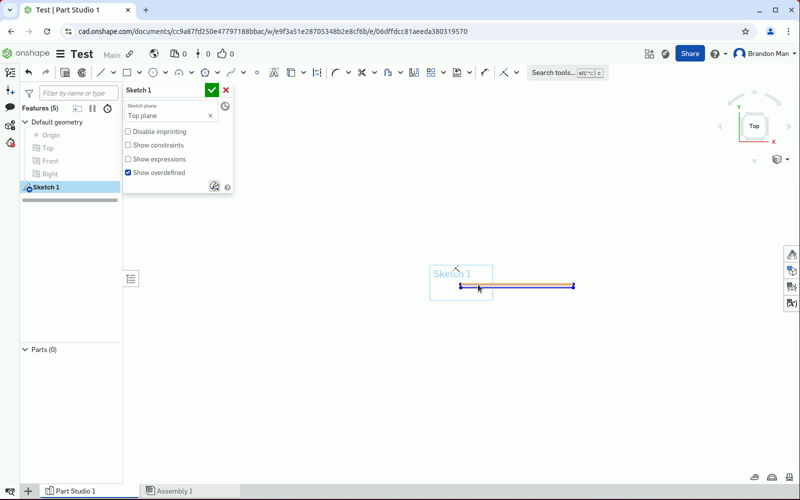
scroll(6)
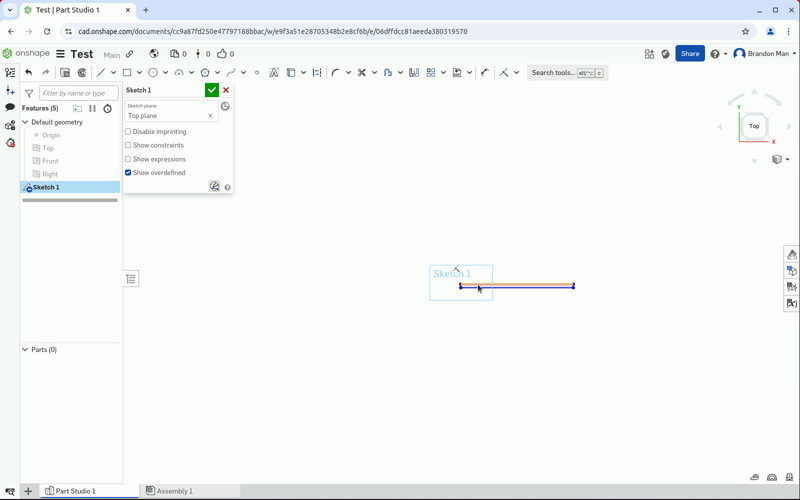
scroll(6)
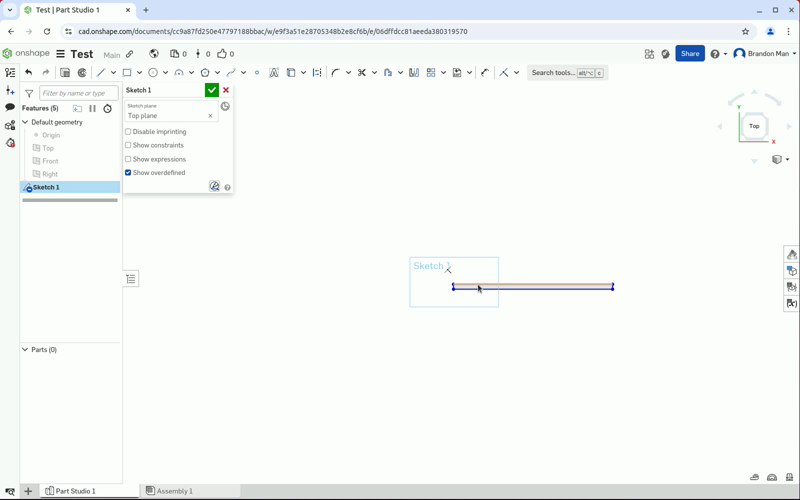
scroll(6)
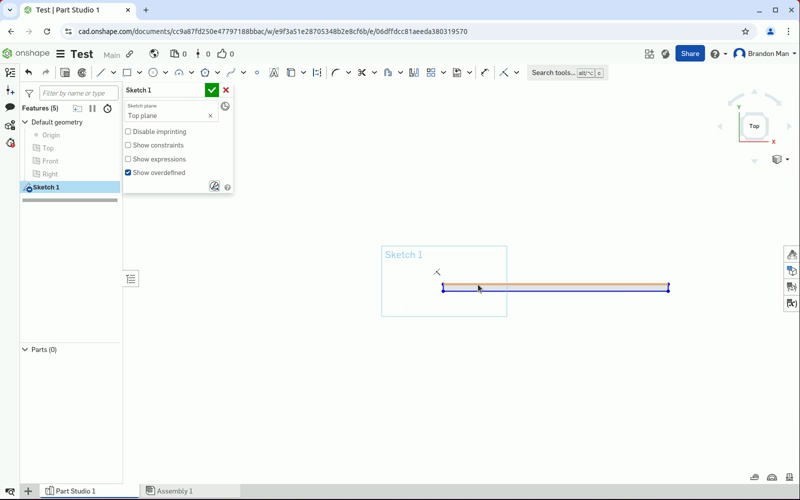
scroll(6)
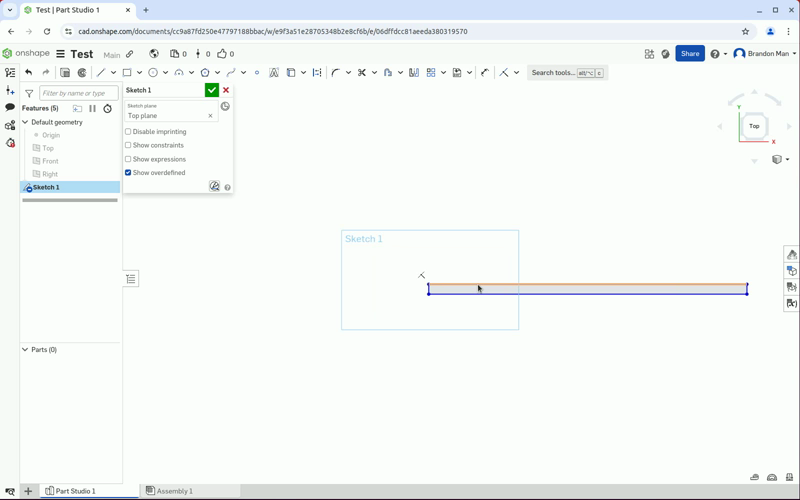
scroll(6)
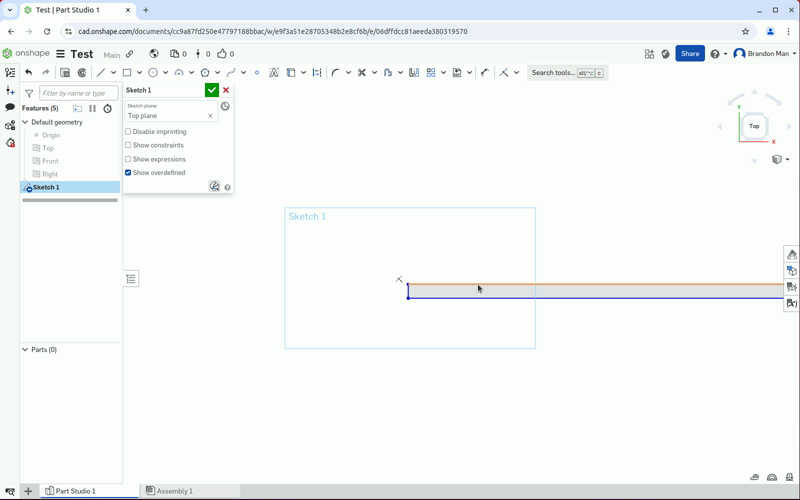
scroll(6)
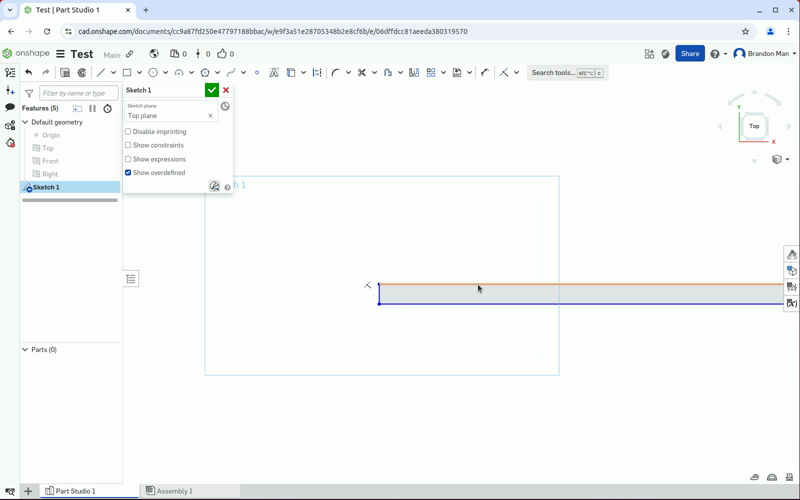
scroll(6)
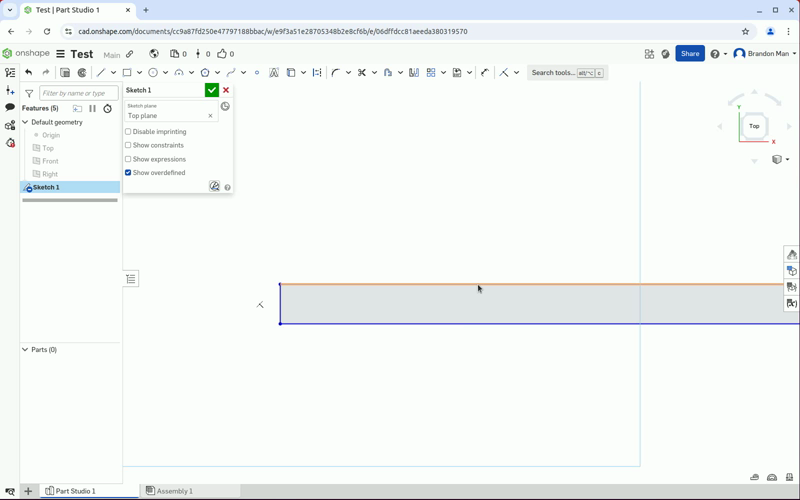
click(478, 284)
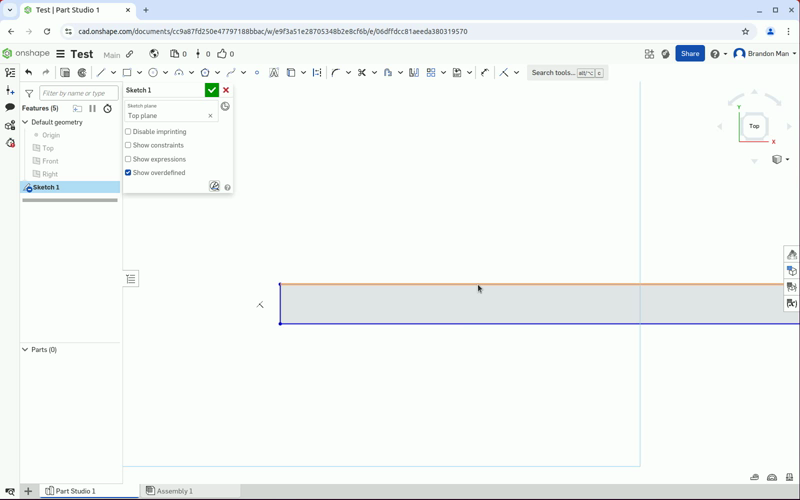
scroll(-6)
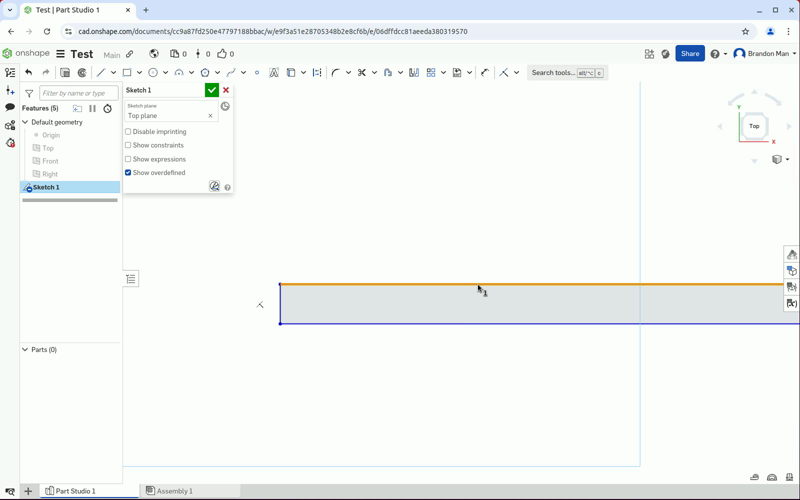
scroll(-6)
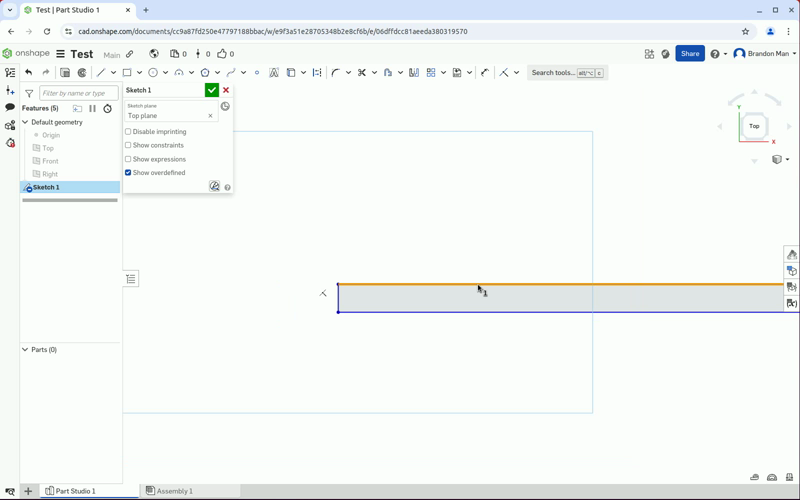
scroll(-6)
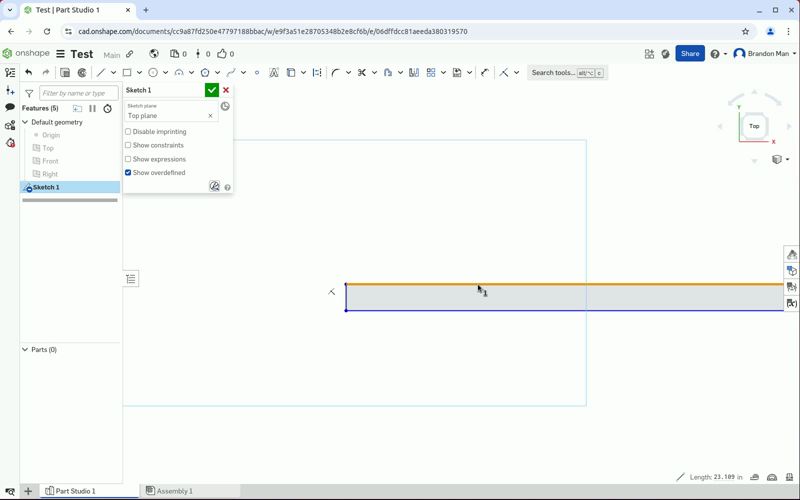
scroll(-6)
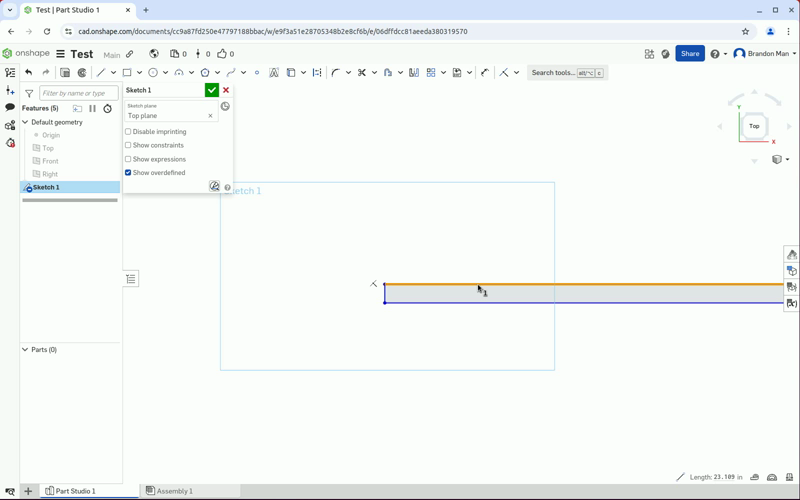
scroll(-6)
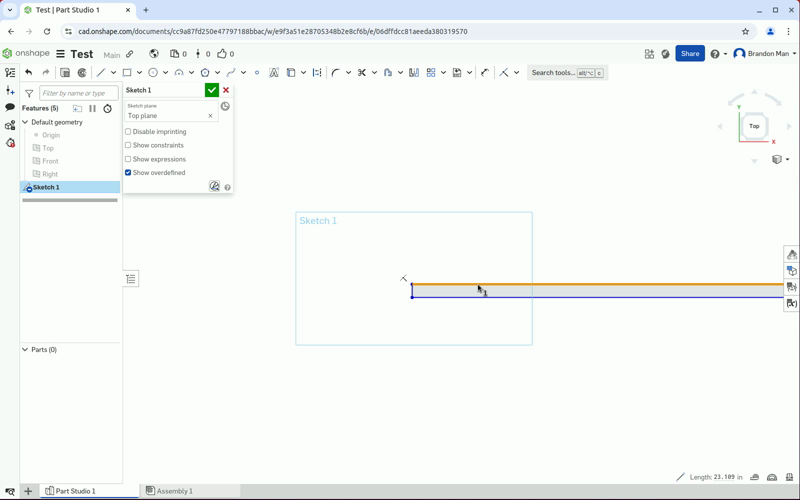
scroll(-6)
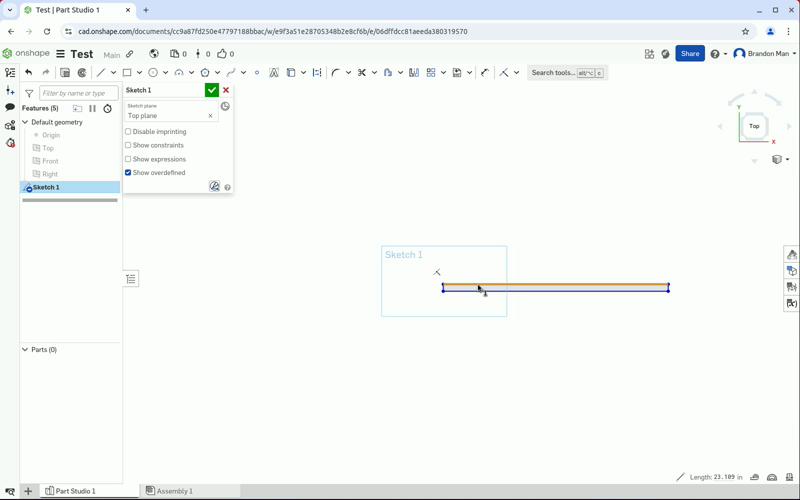
scroll(-6)
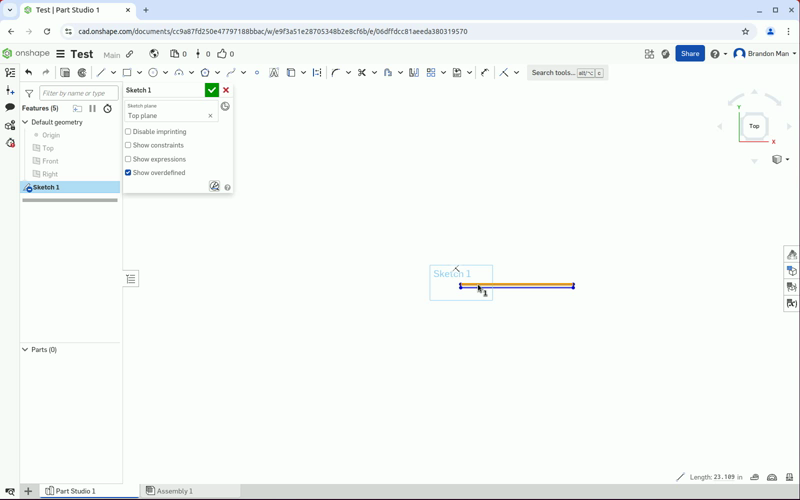
mouse_move(73, 352)
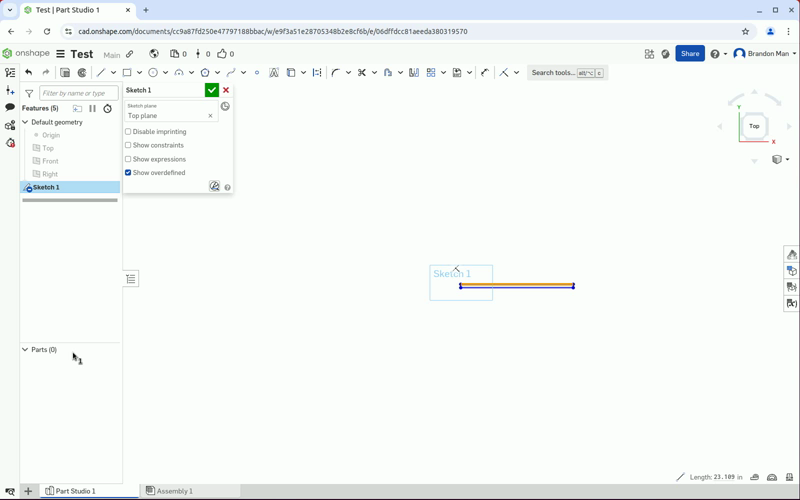
key(shift+y)
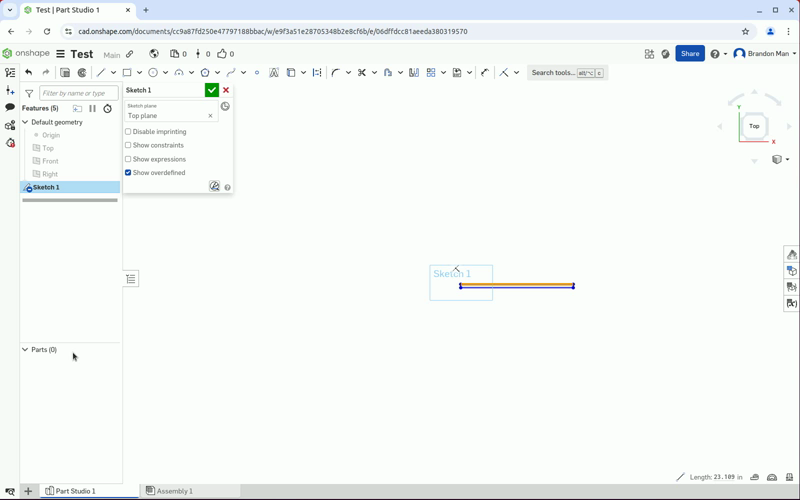
key(shift+e)
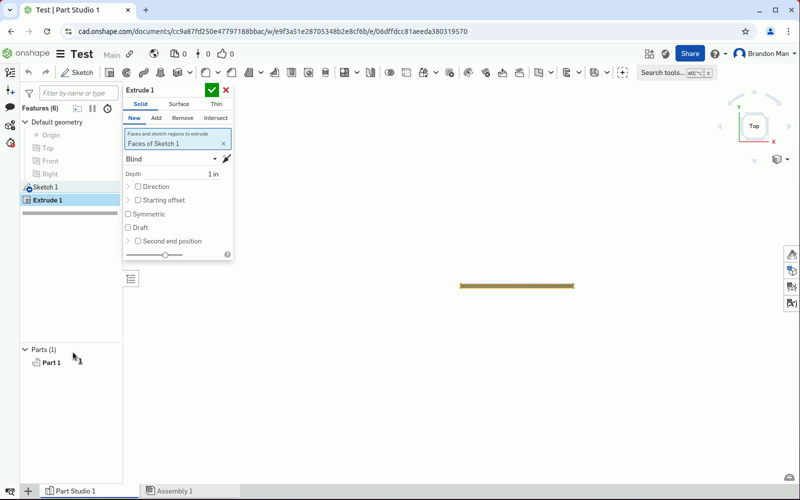
mouse_move(143, 106)
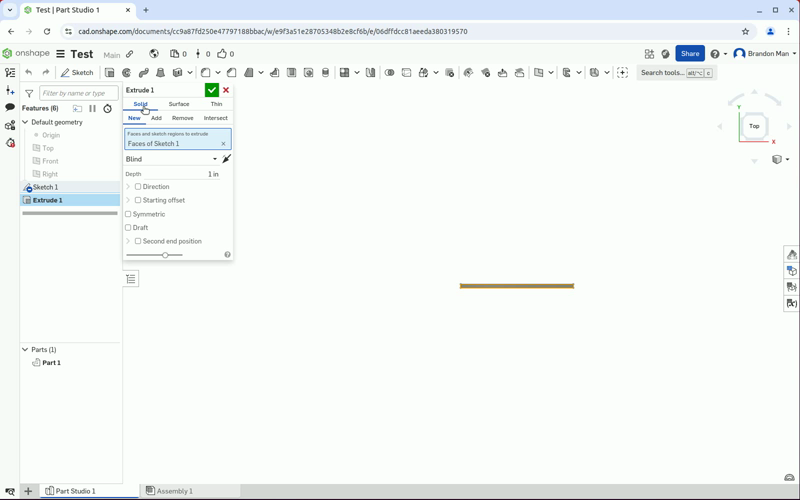
click(143, 106)
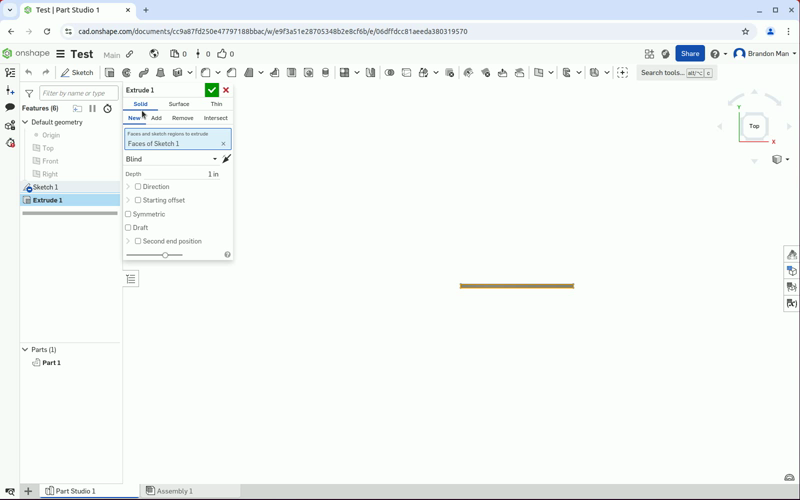
mouse_move(137, 120)
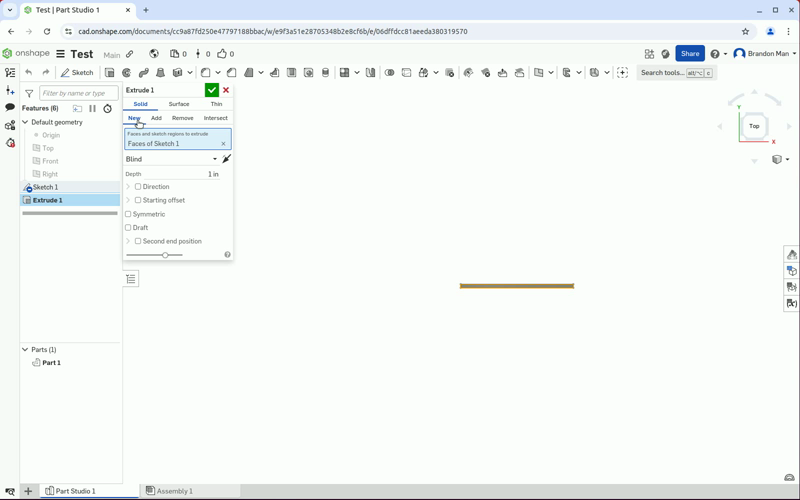
click(137, 120)
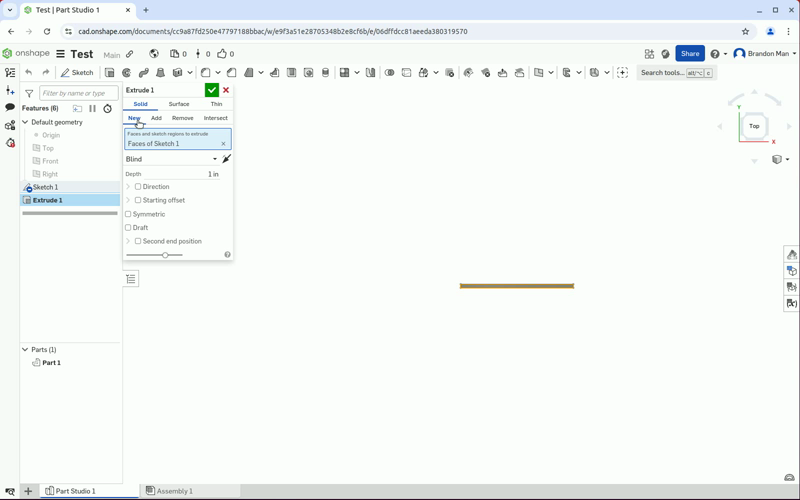
key(tab, 4)
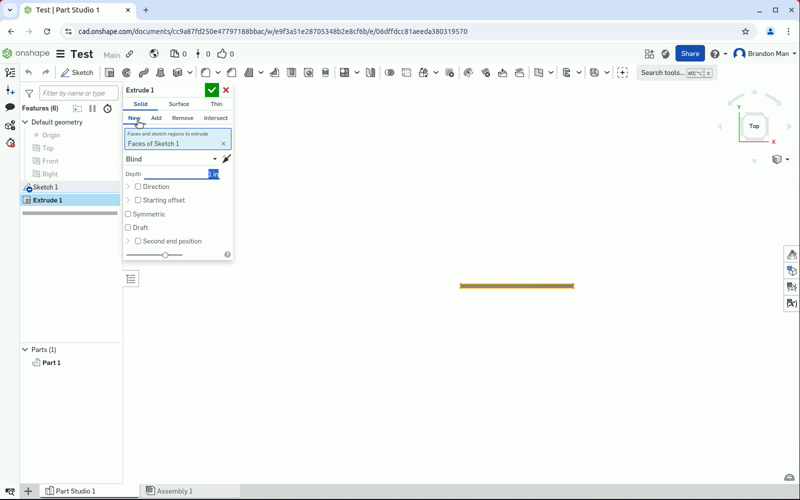
text(0.481)
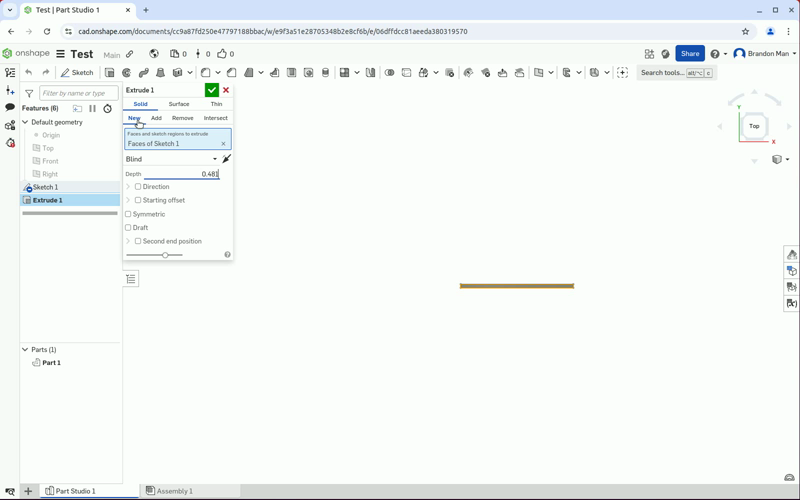
key(enter)
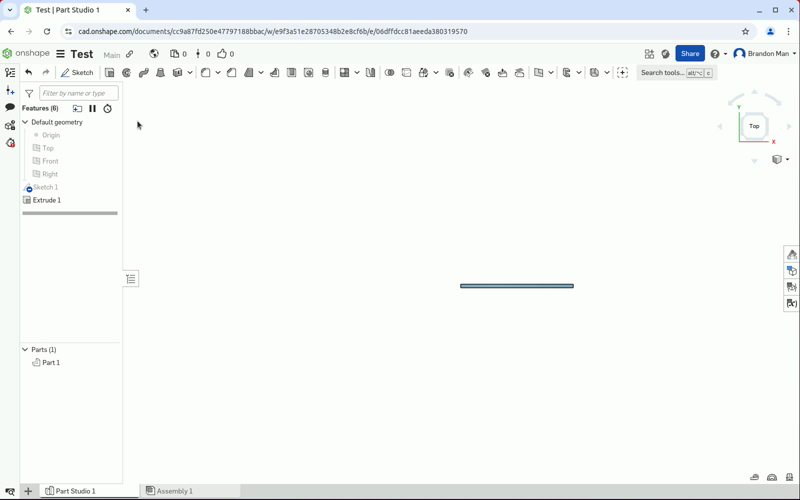
key(shift+h)
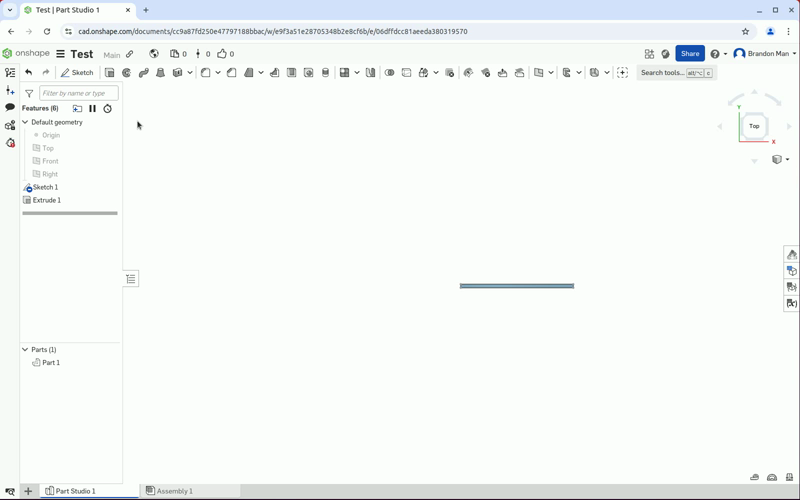
key(shift+h)
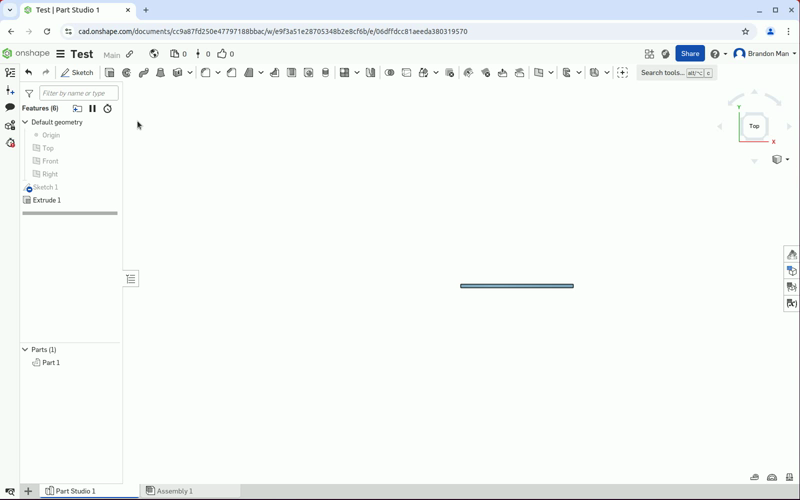
mouse_move(73, 189)
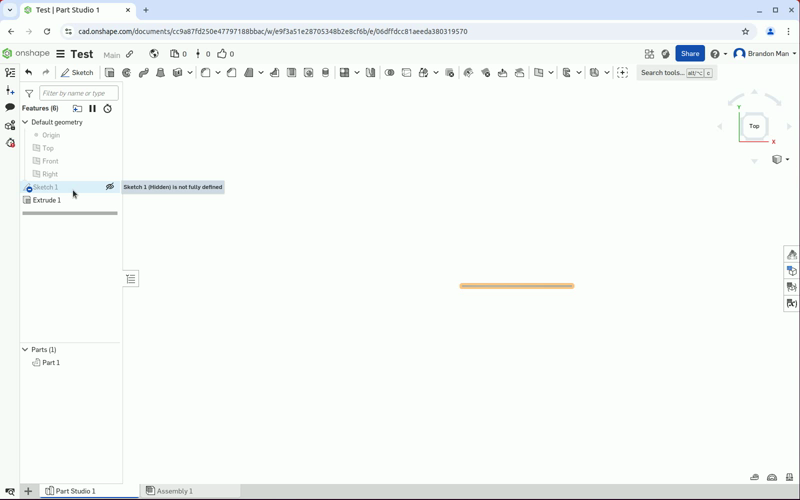
click(73, 189)
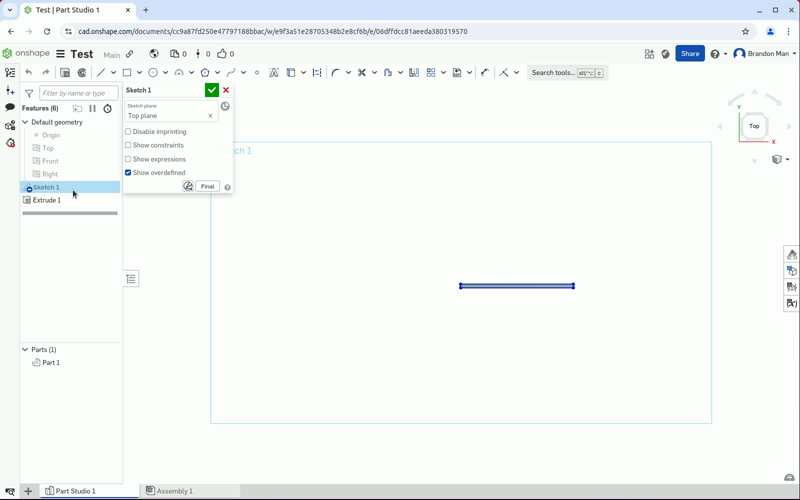
mouse_move(229, 92)
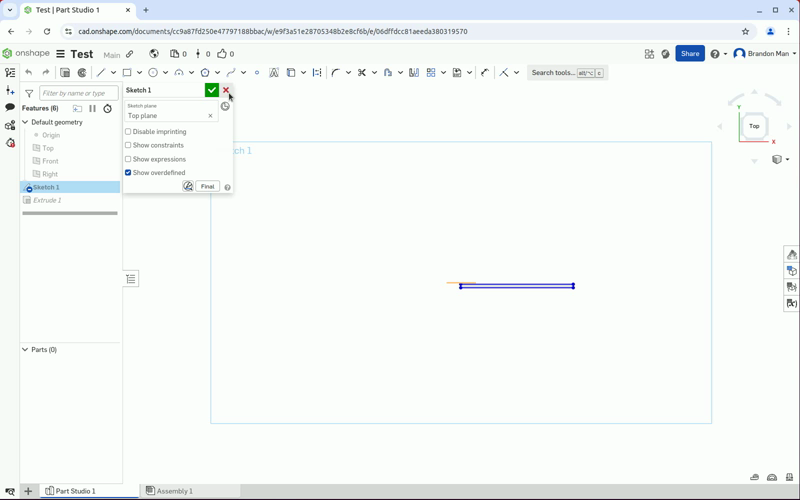
click(229, 92)
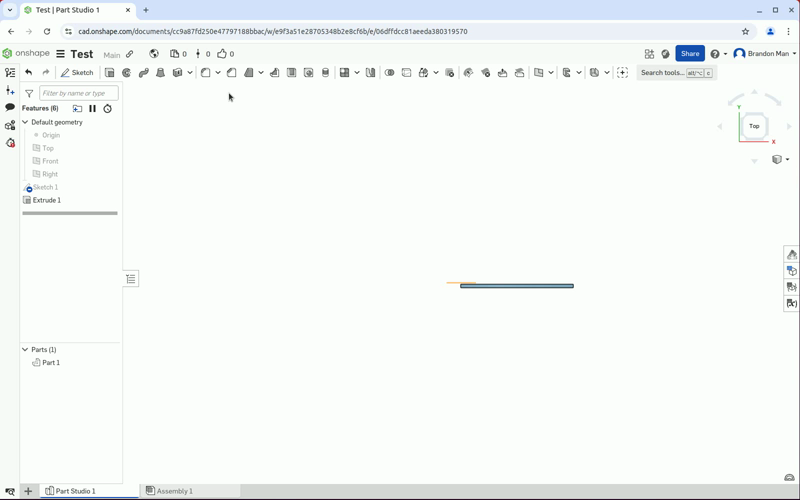
mouse_move(541, 75)
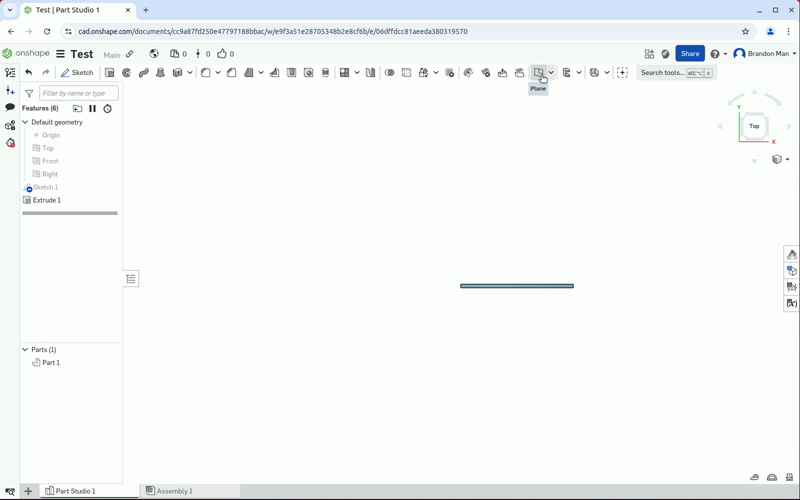
click(541, 75)
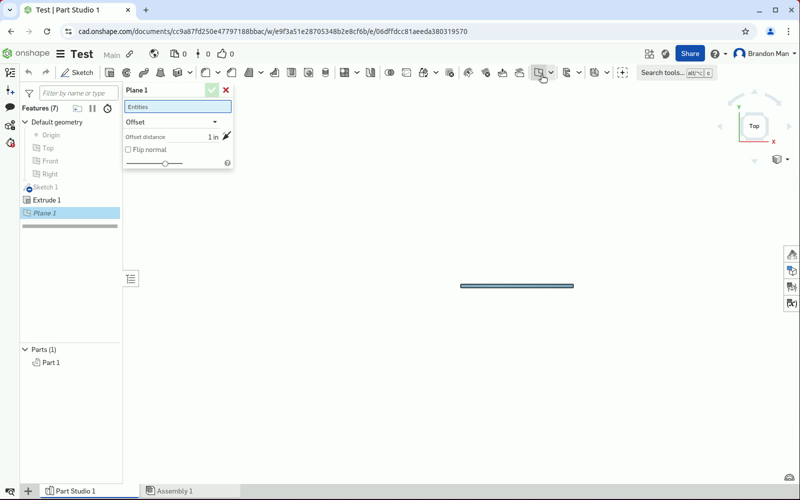
mouse_move(73, 150)
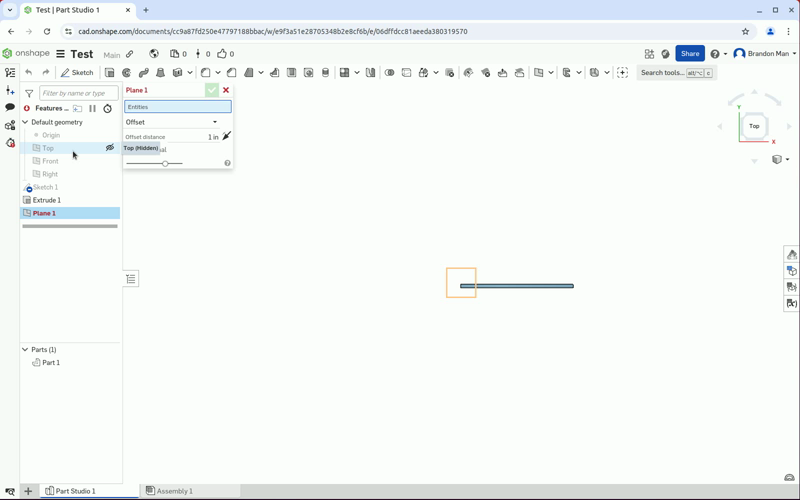
click(73, 150)
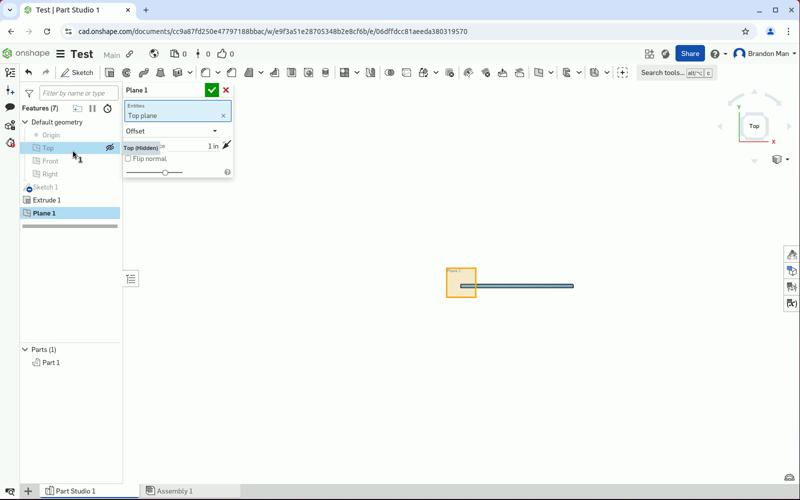
key(tab, 2)
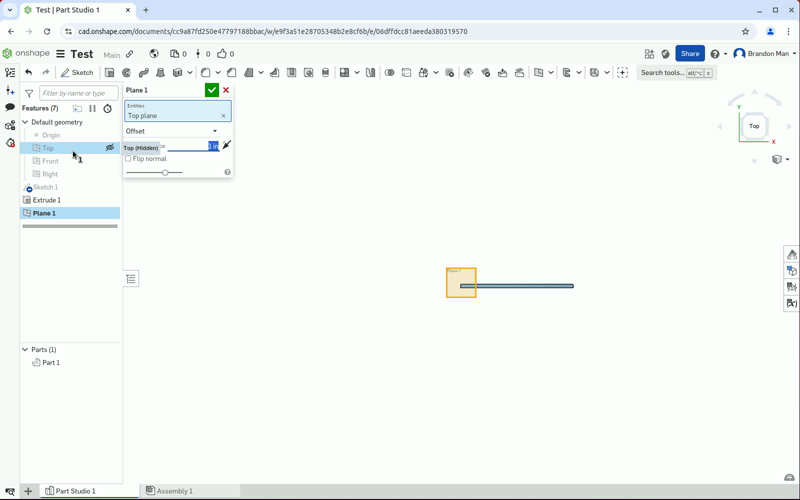
text(0.493)
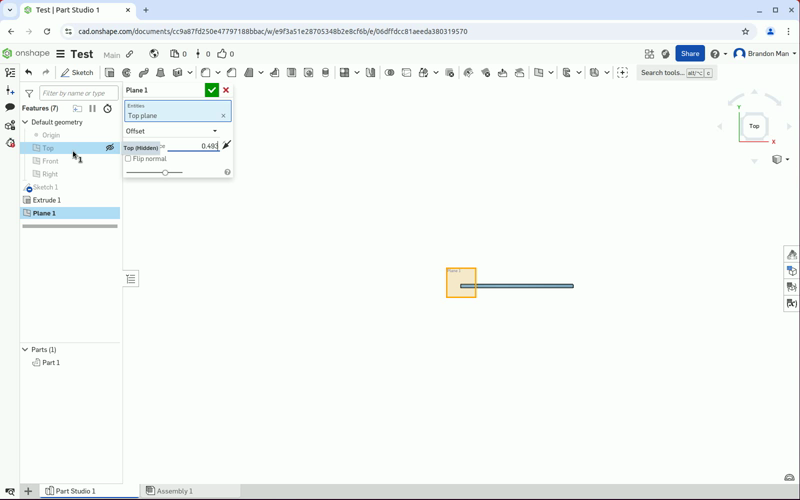
key(enter, 2)
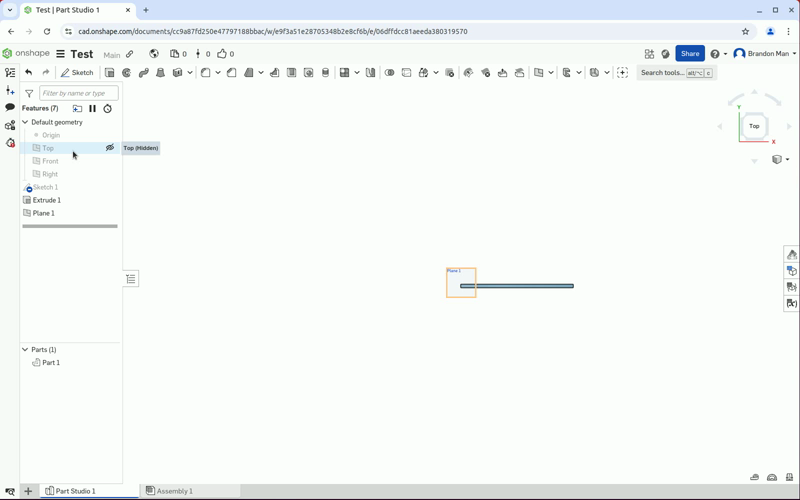
key(shift+s)
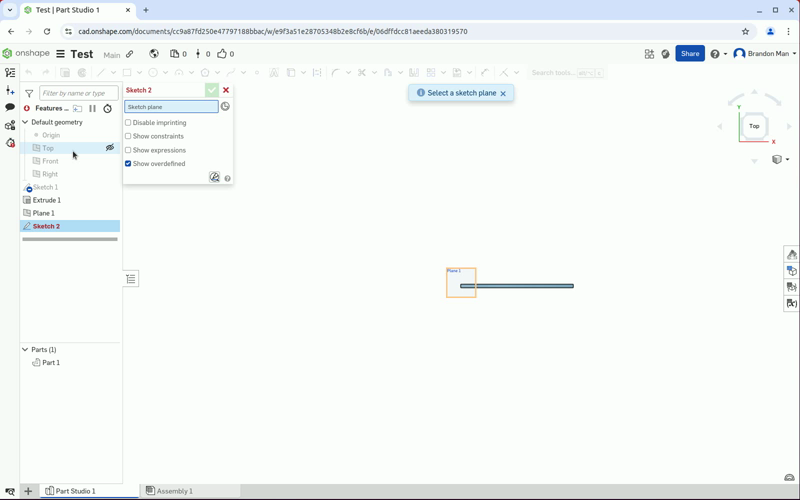
mouse_move(73, 215)
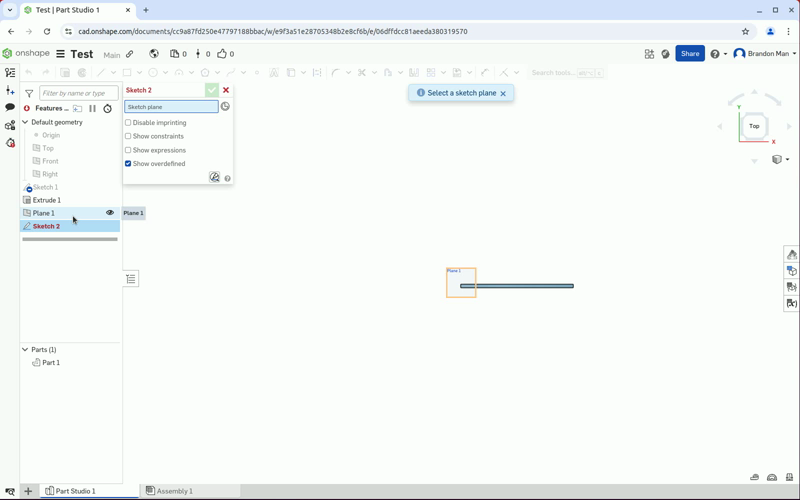
click(73, 215)
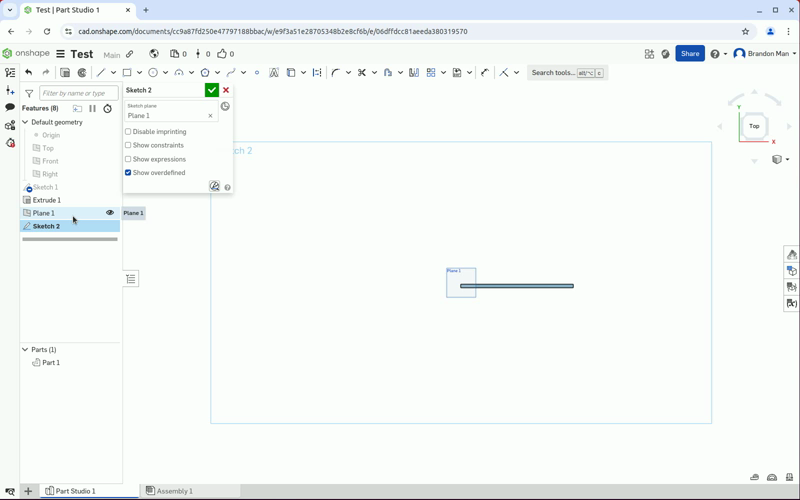
mouse_move(73, 352)
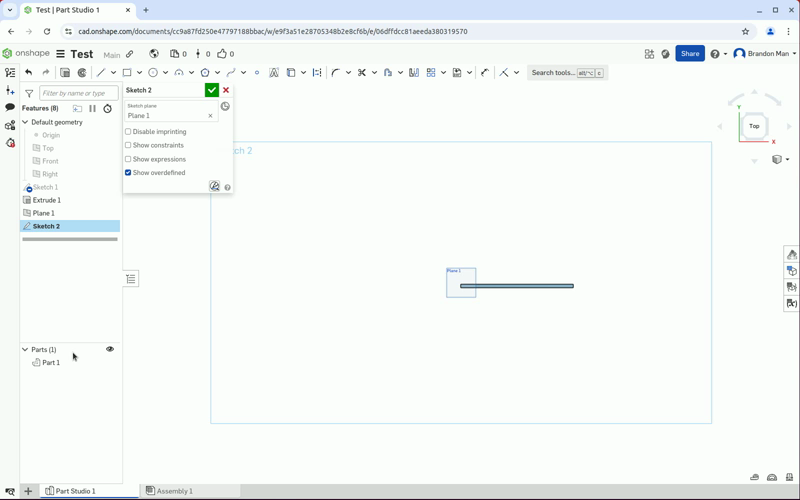
key(y)
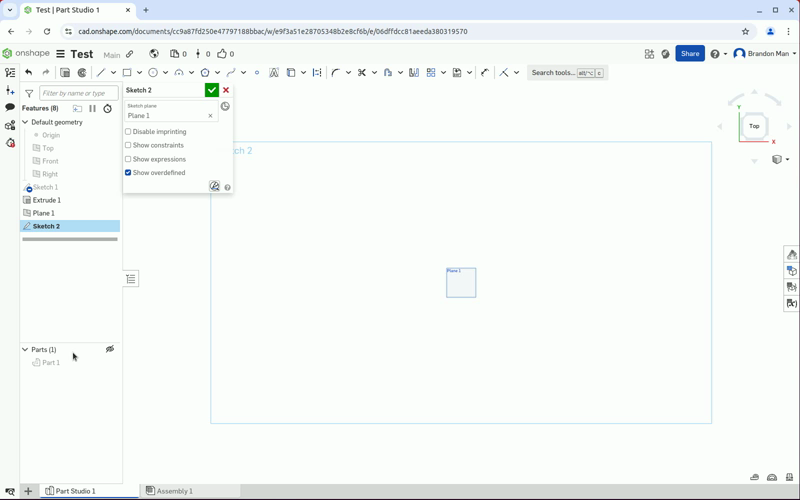
key(c)
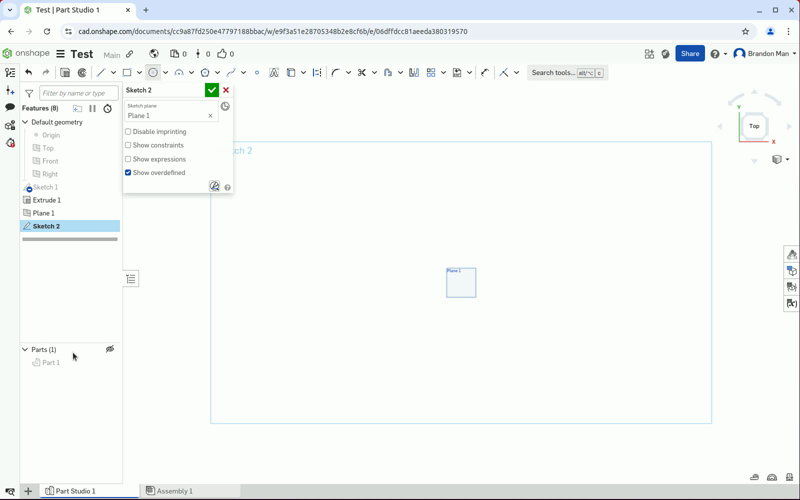
key_down(shift)
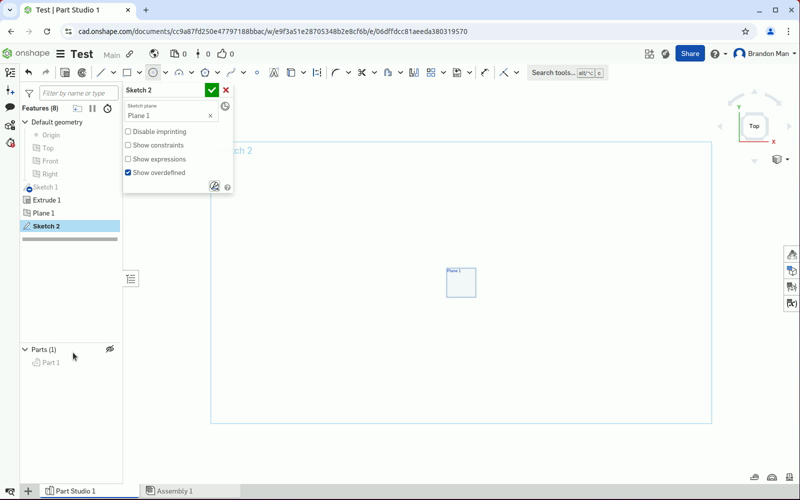
mouse_move(482, 285)
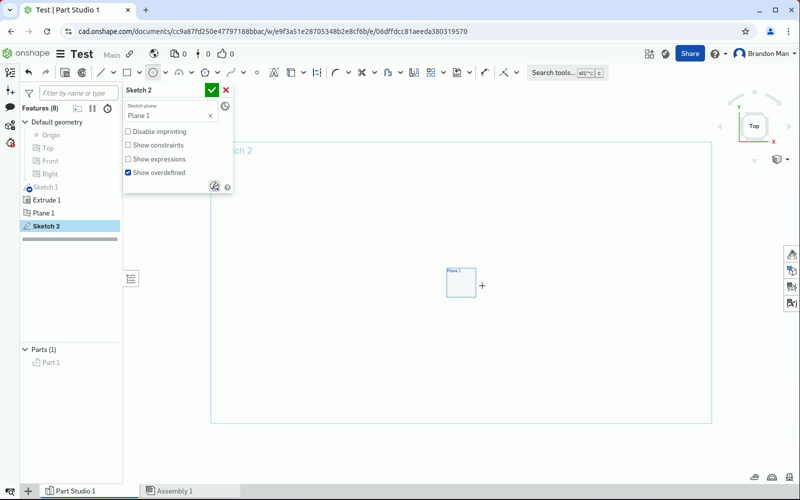
click(482, 285)
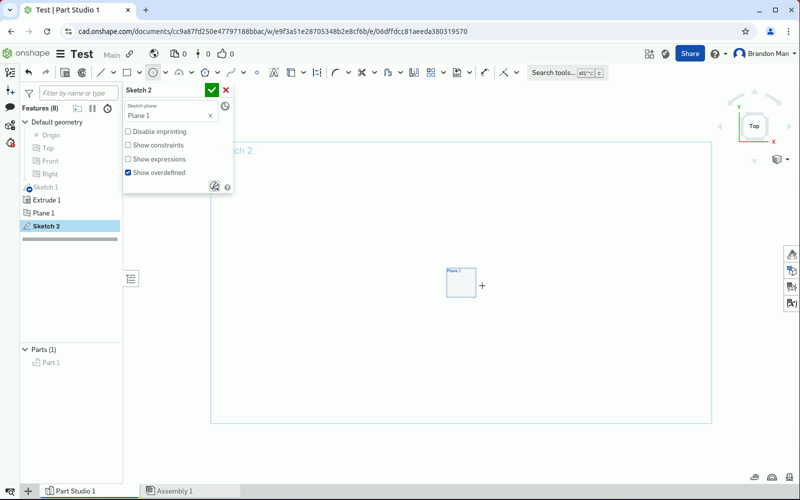
key_up(shift)
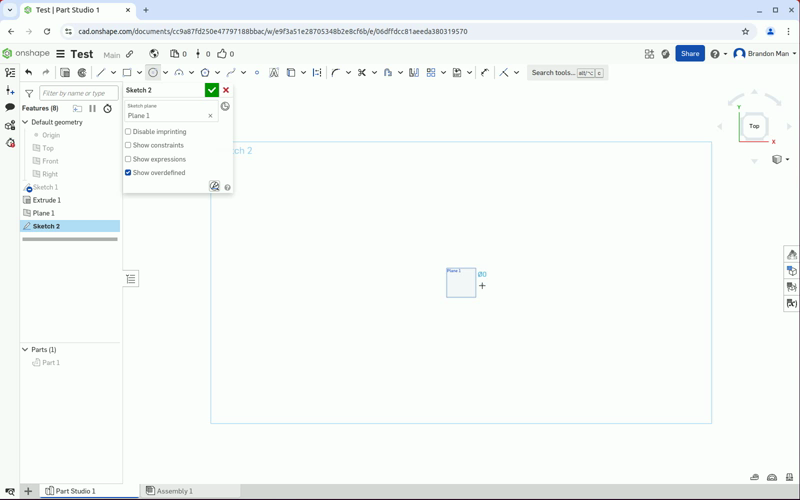
mouse_move(484, 285)
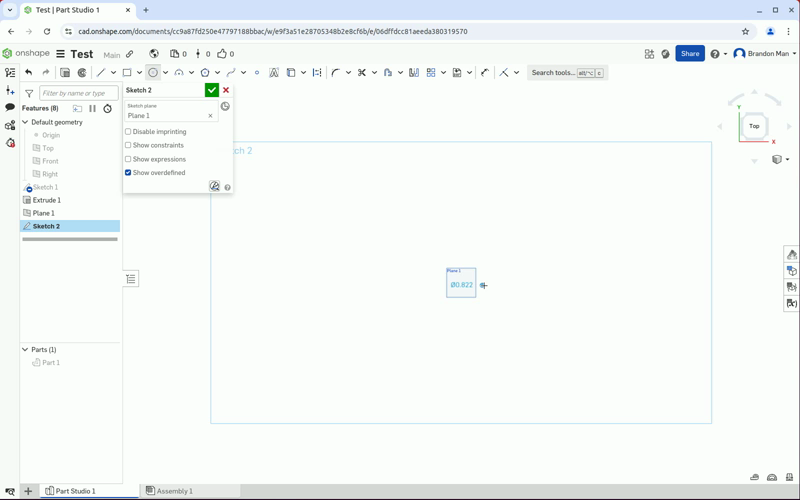
scroll(6)
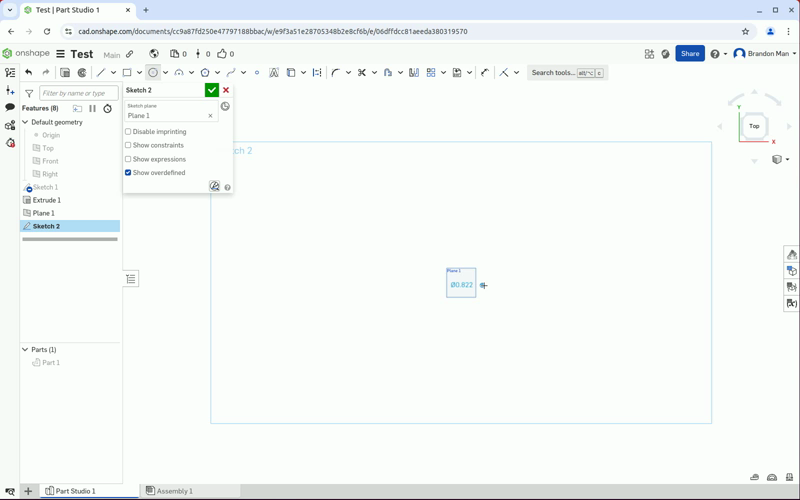
scroll(6)
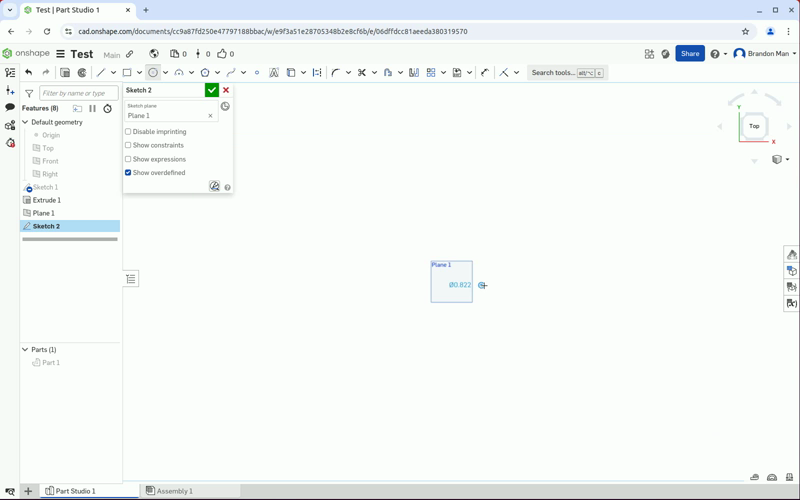
scroll(6)
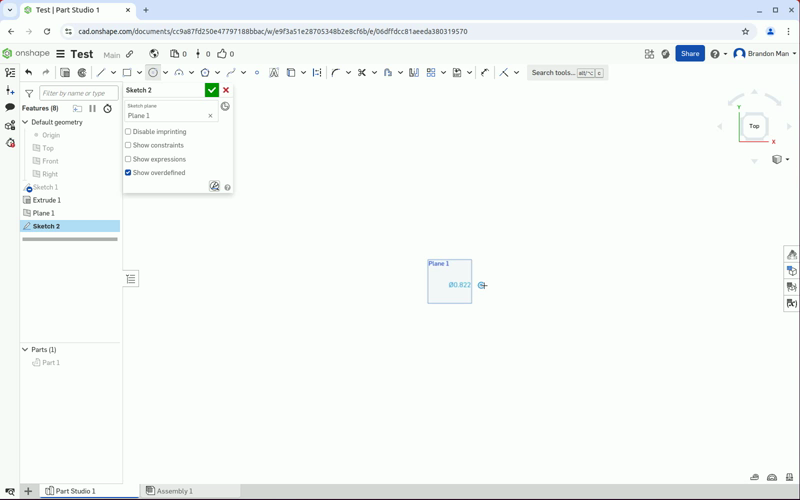
scroll(6)
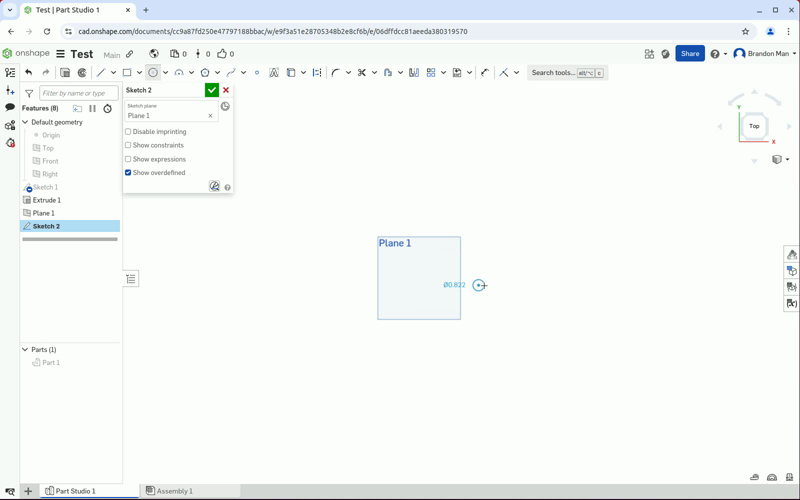
scroll(6)
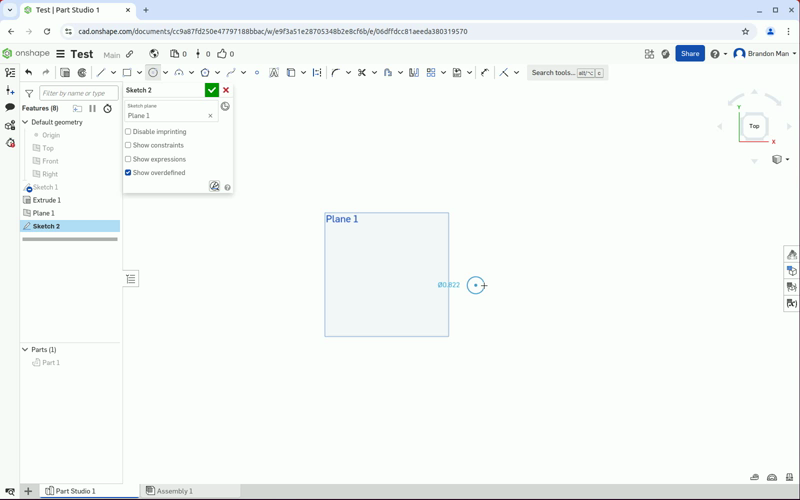
scroll(6)
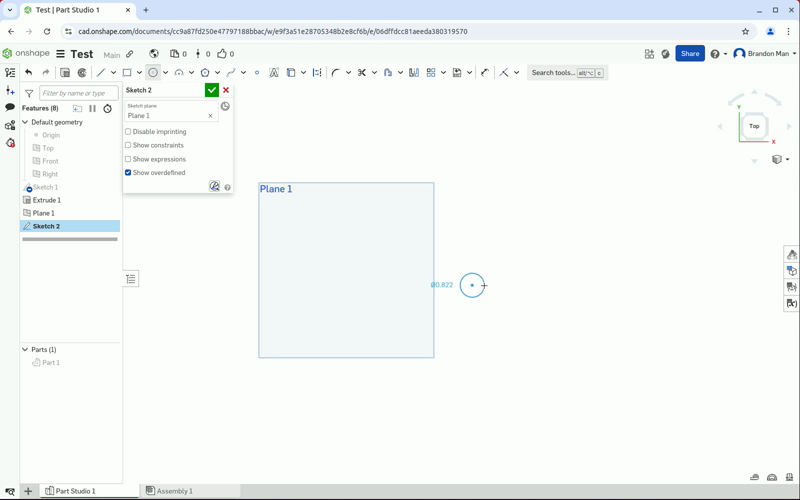
scroll(6)
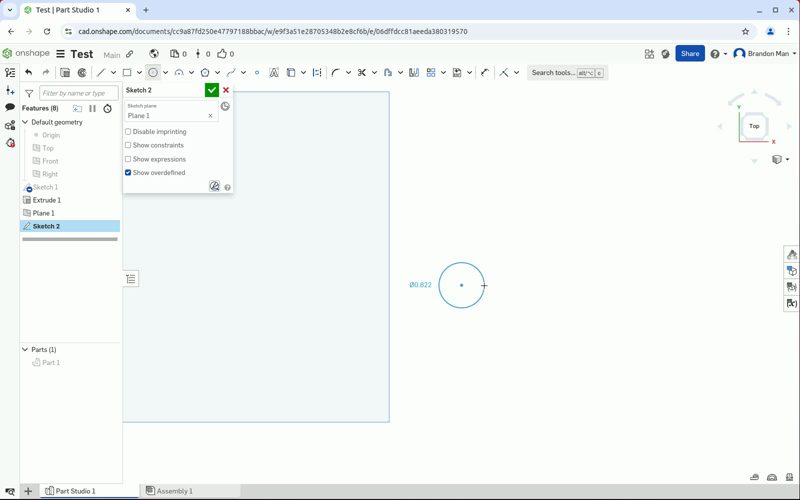
click(484, 285)
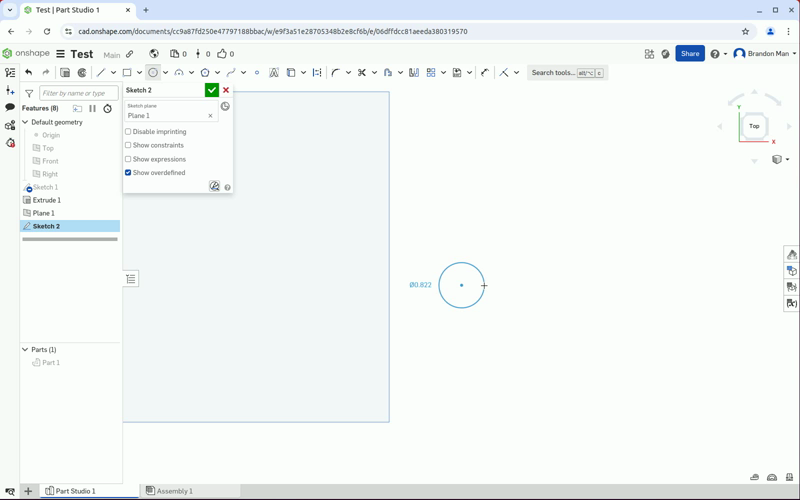
scroll(-6)
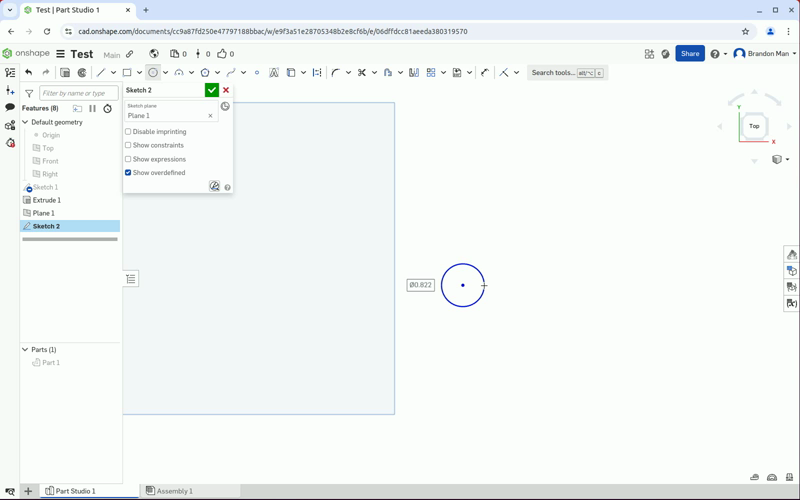
scroll(-6)
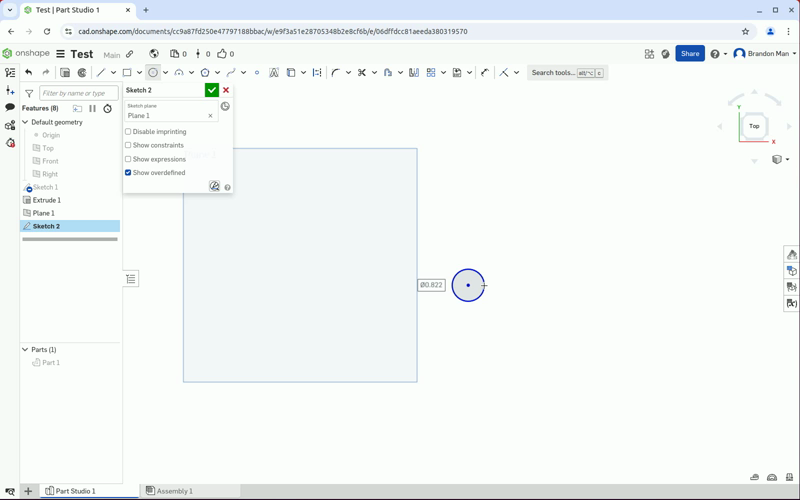
scroll(-6)
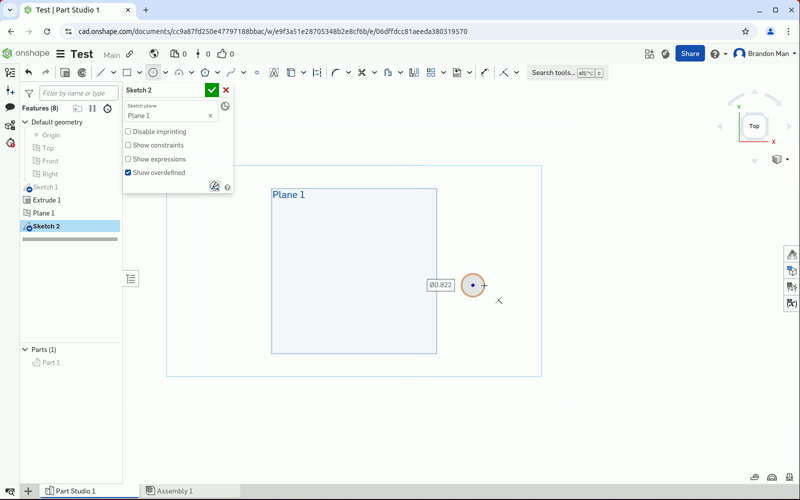
scroll(-6)
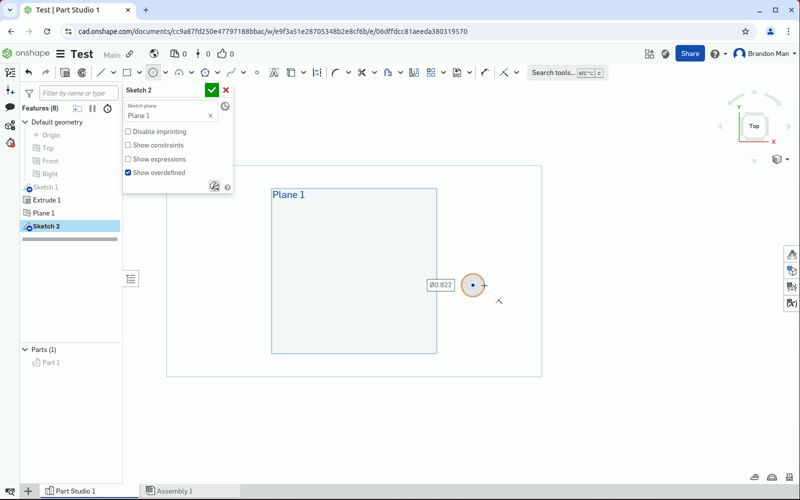
scroll(-6)
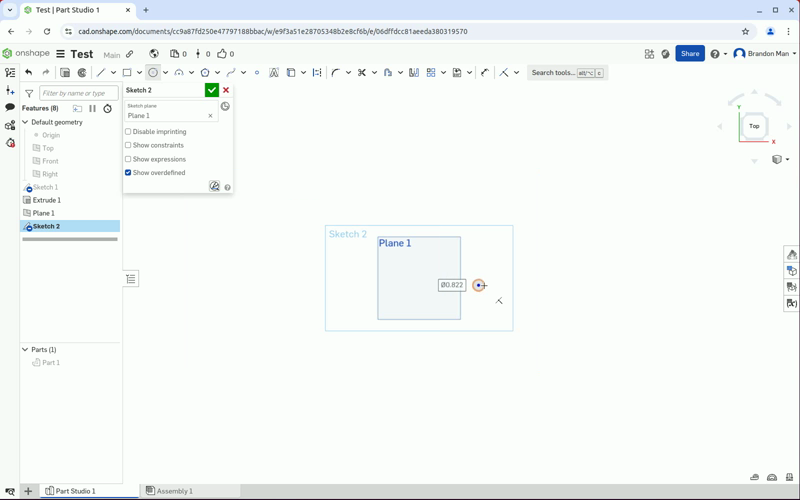
scroll(-6)
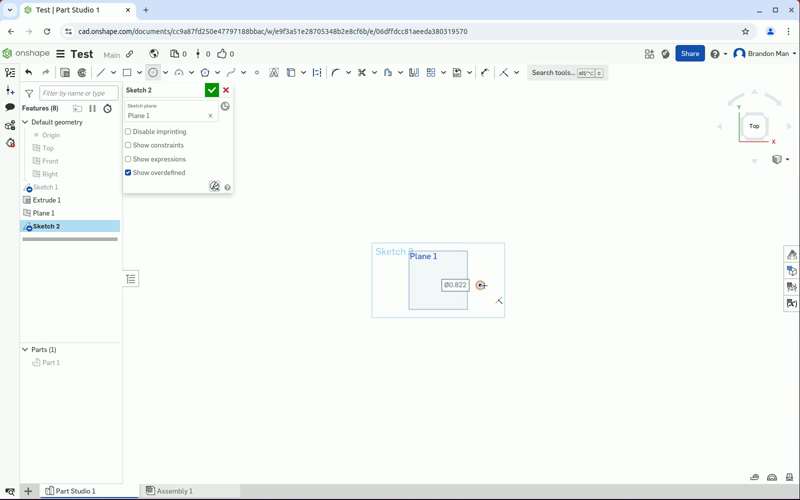
scroll(-6)
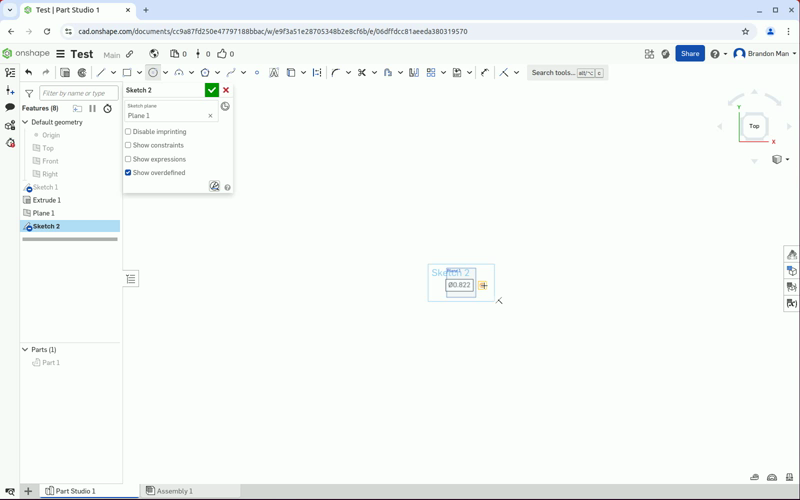
key(esc)
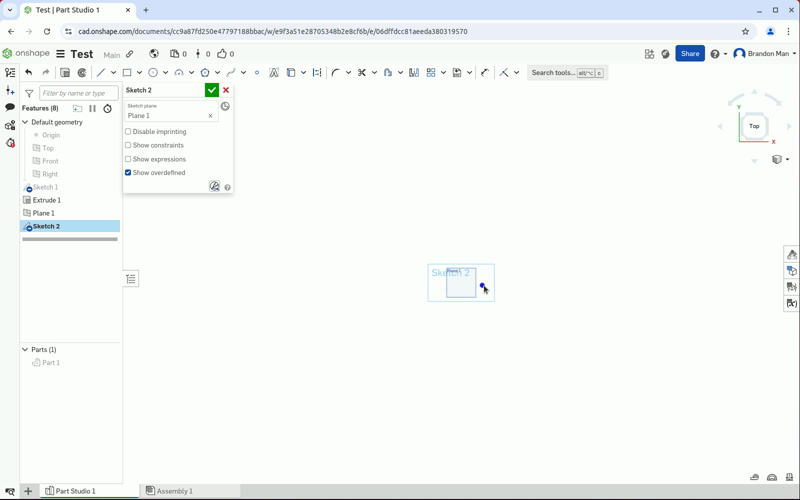
mouse_move(482, 284)
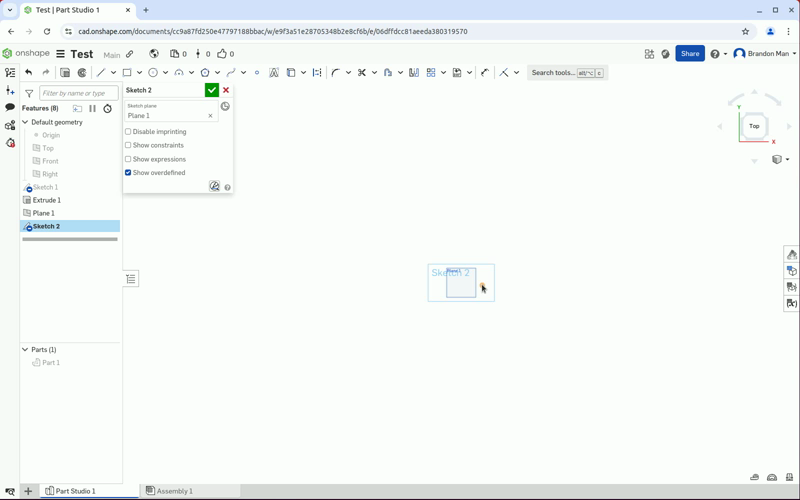
scroll(6)
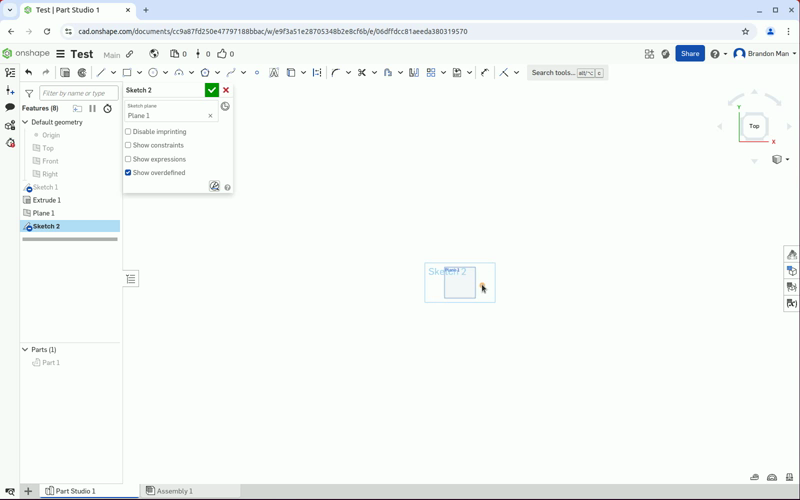
scroll(6)
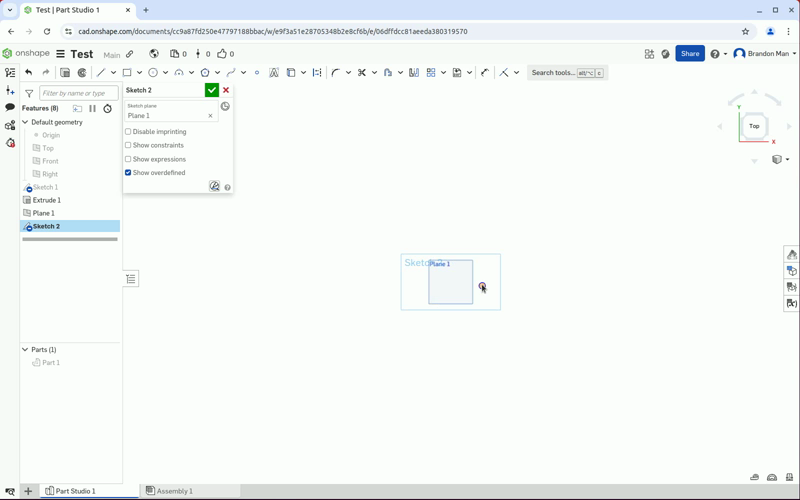
scroll(6)
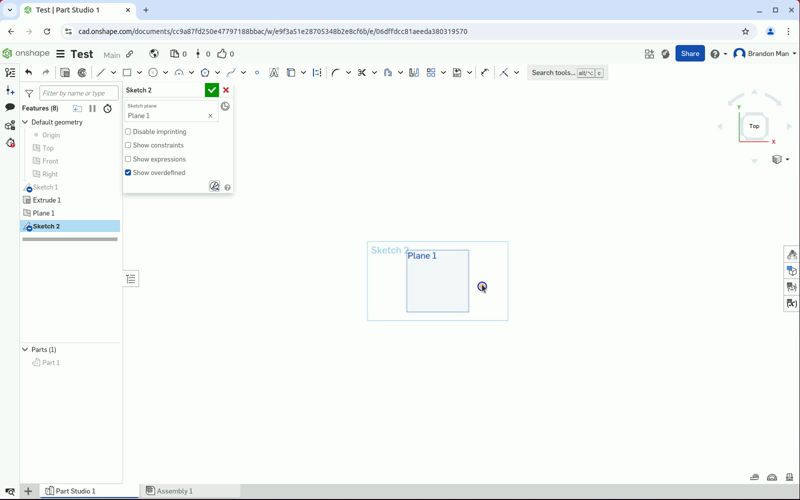
scroll(6)
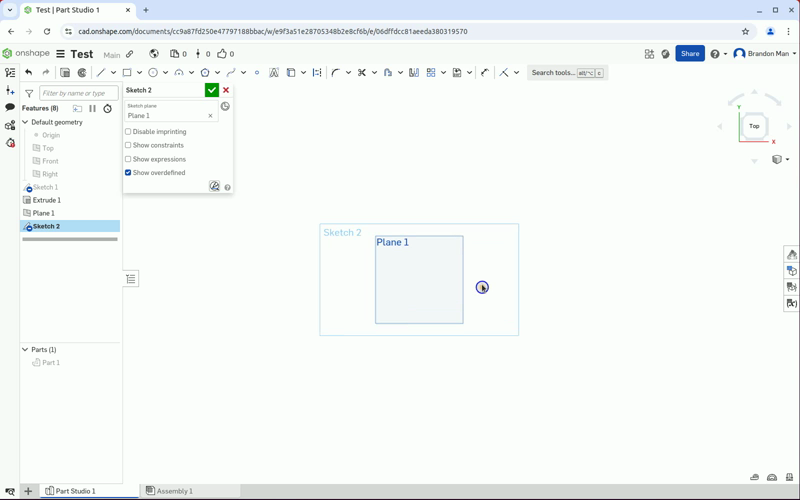
scroll(6)
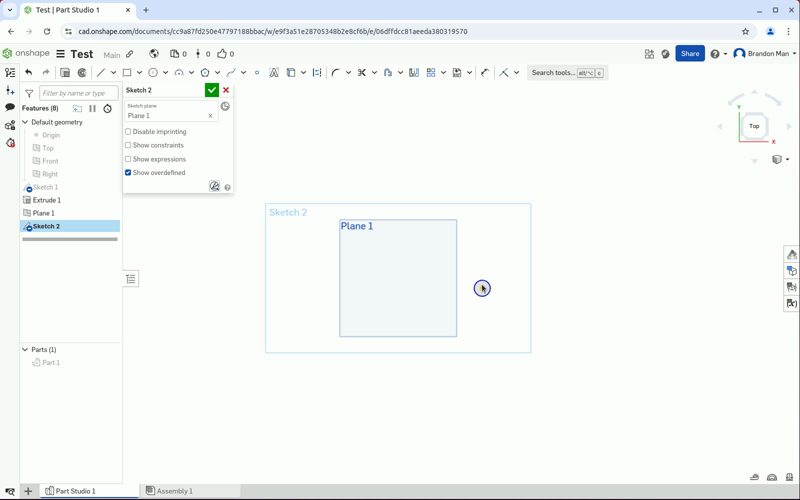
scroll(6)
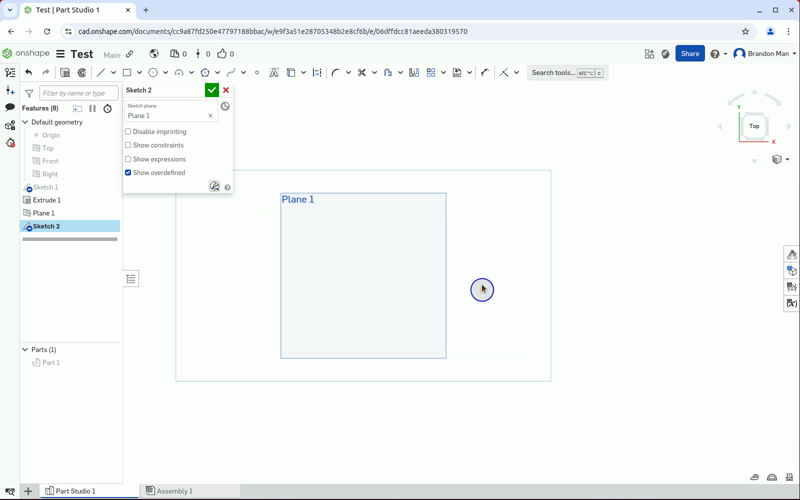
scroll(6)
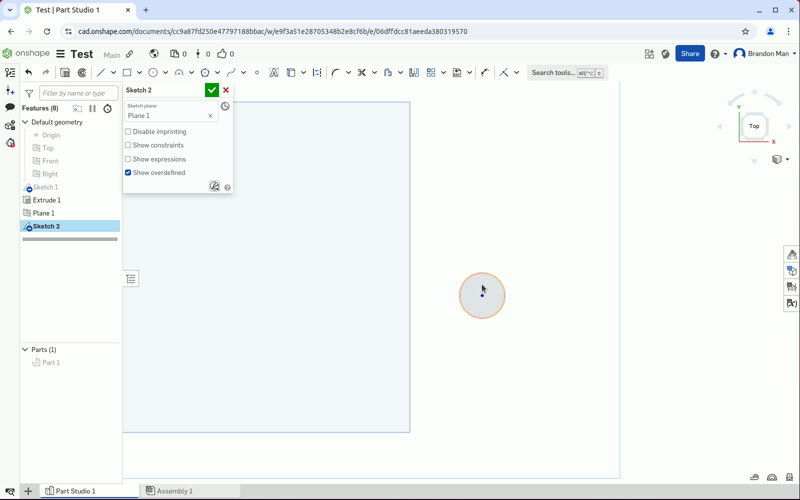
click(482, 284)
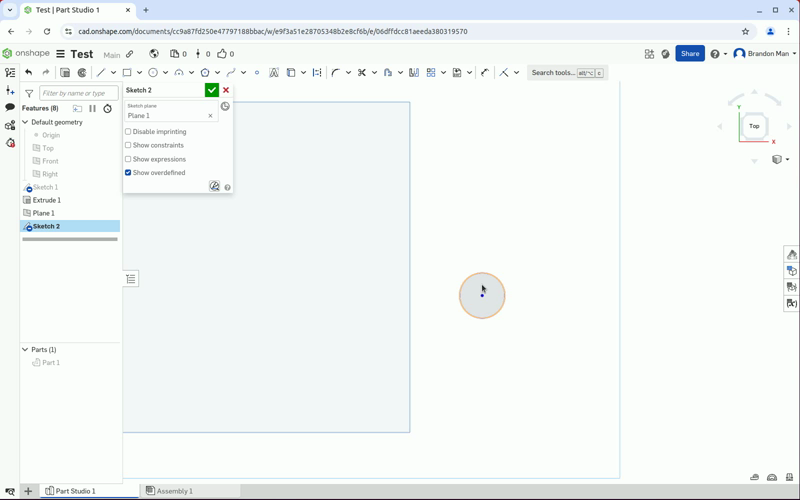
scroll(-6)
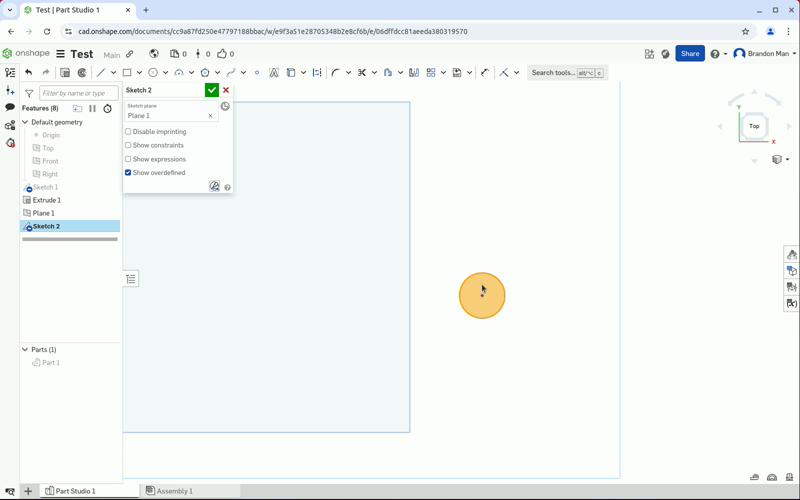
scroll(-6)
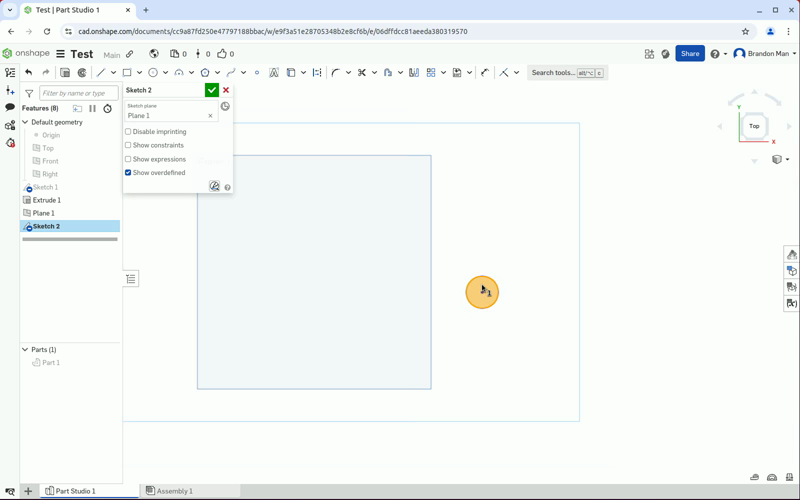
scroll(-6)
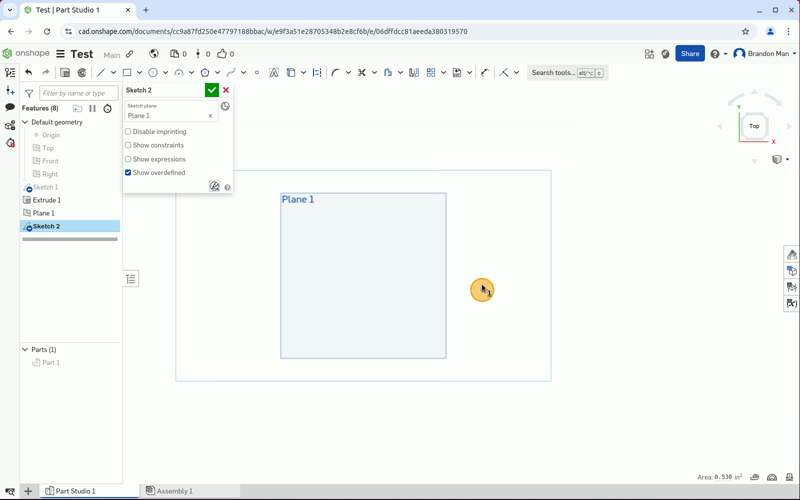
scroll(-6)
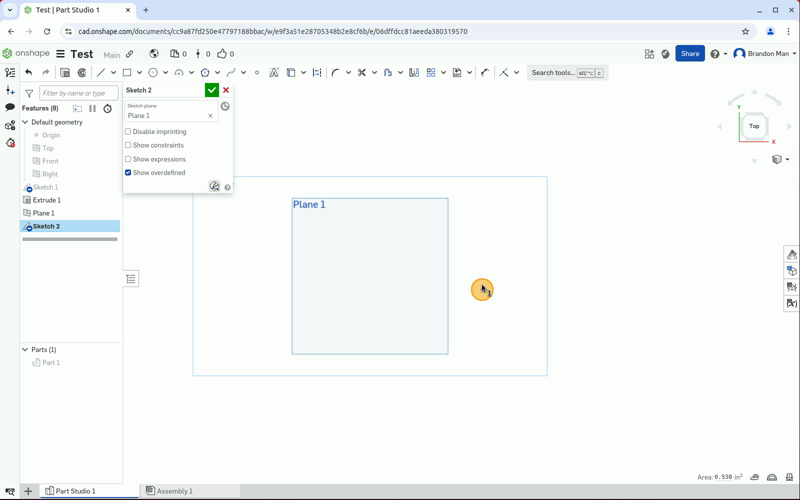
scroll(-6)
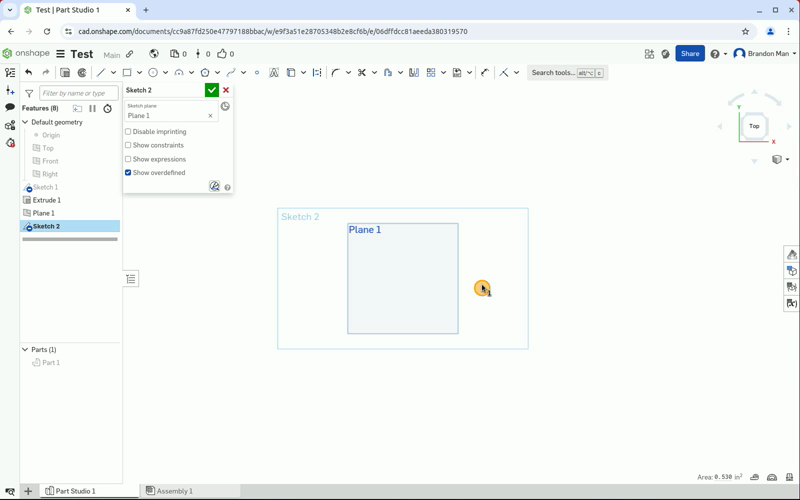
scroll(-6)
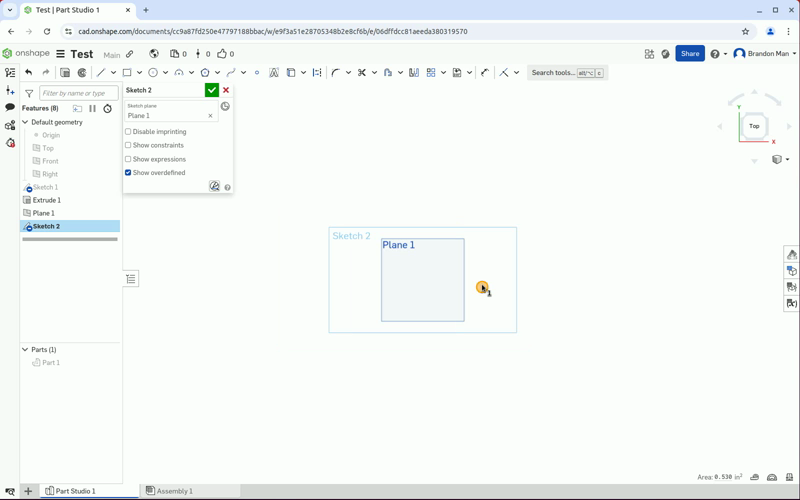
scroll(-6)
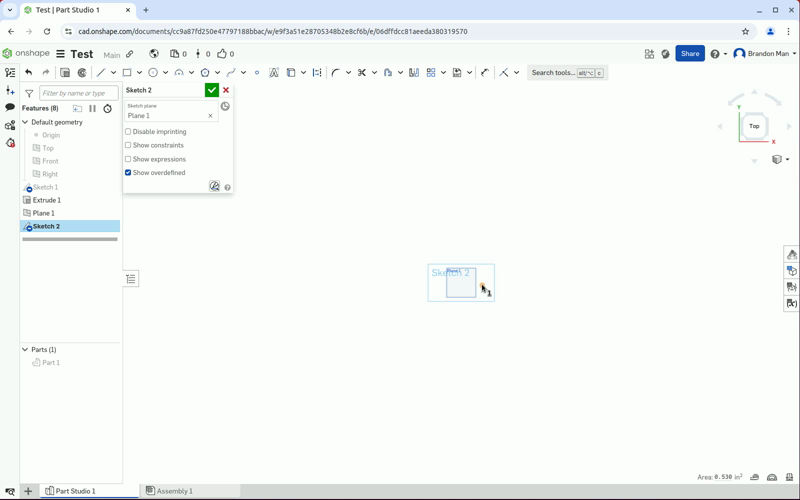
mouse_move(73, 352)
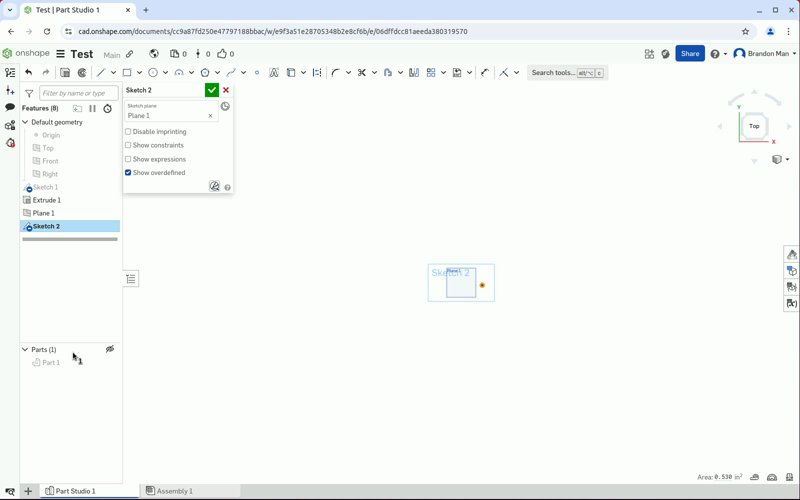
key(shift+y)
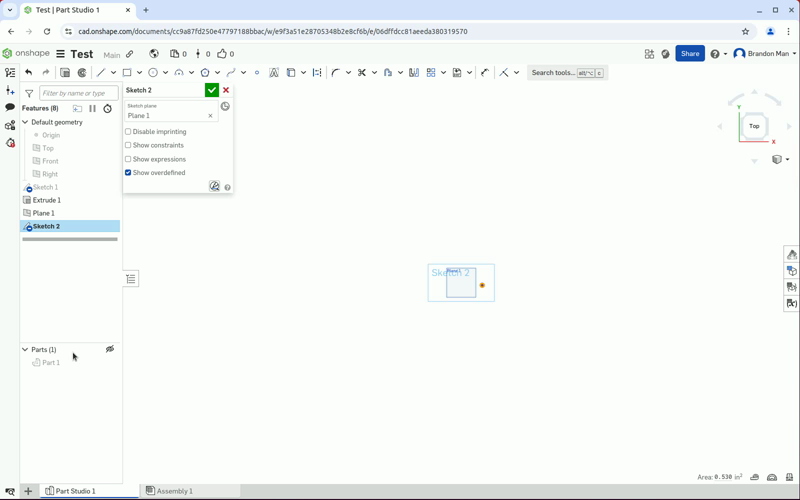
key(shift+e)
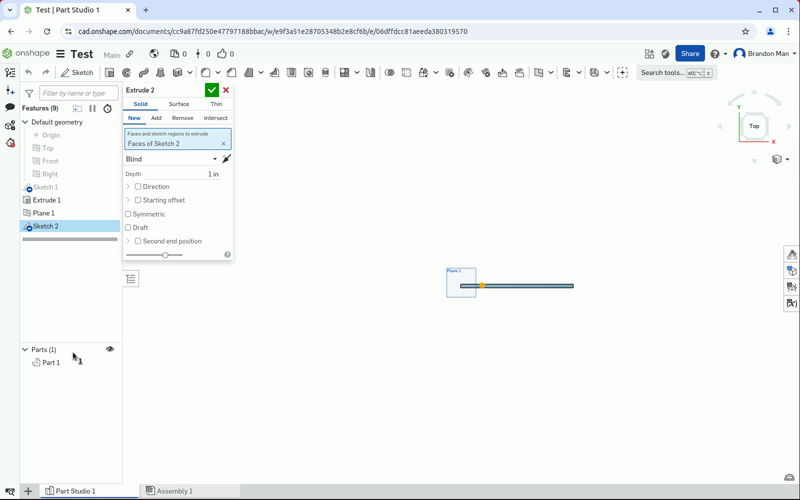
mouse_move(143, 106)
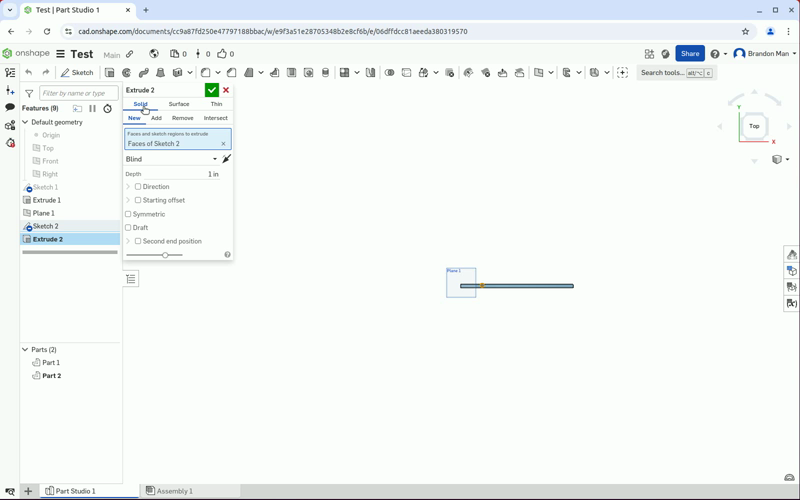
click(143, 106)
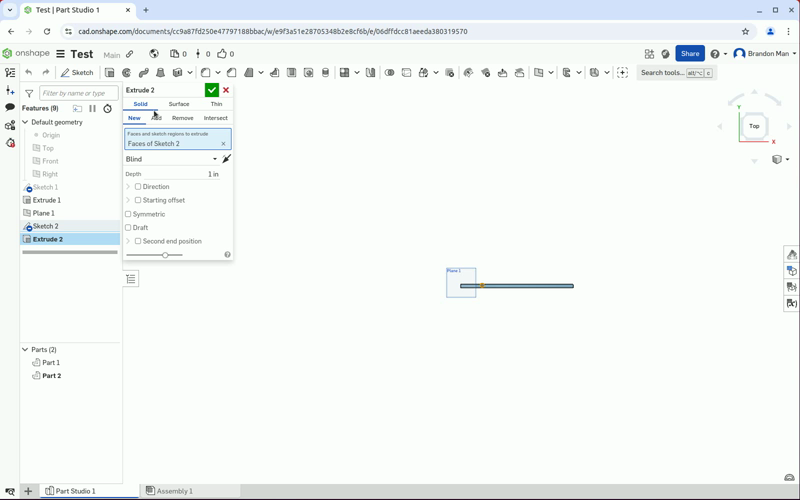
mouse_move(186, 120)
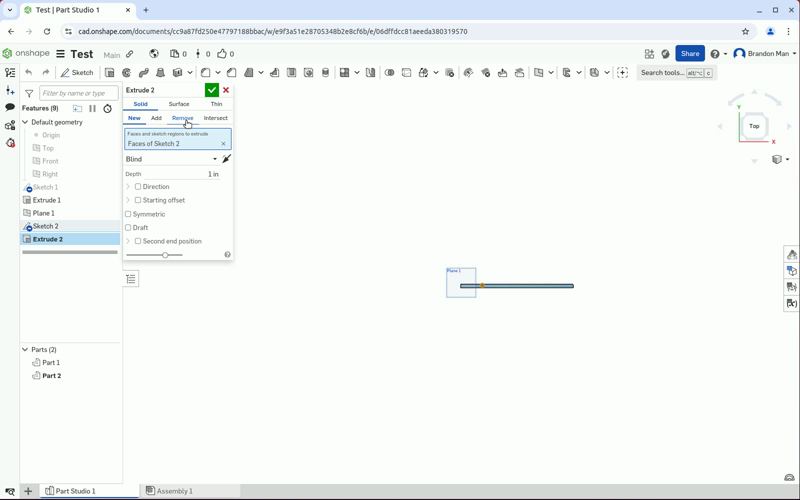
click(186, 120)
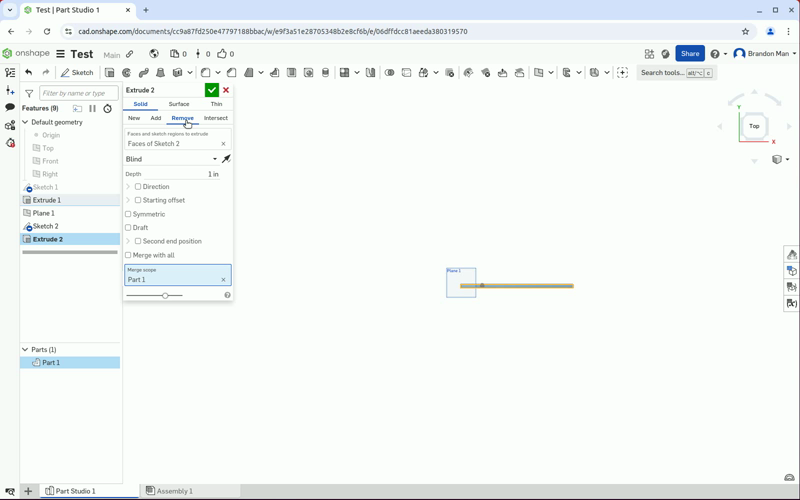
key(tab, 4)
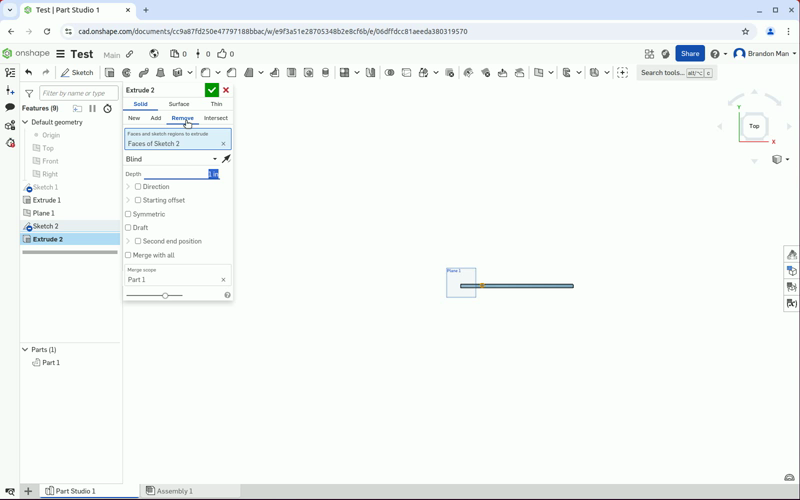
text(0.481)
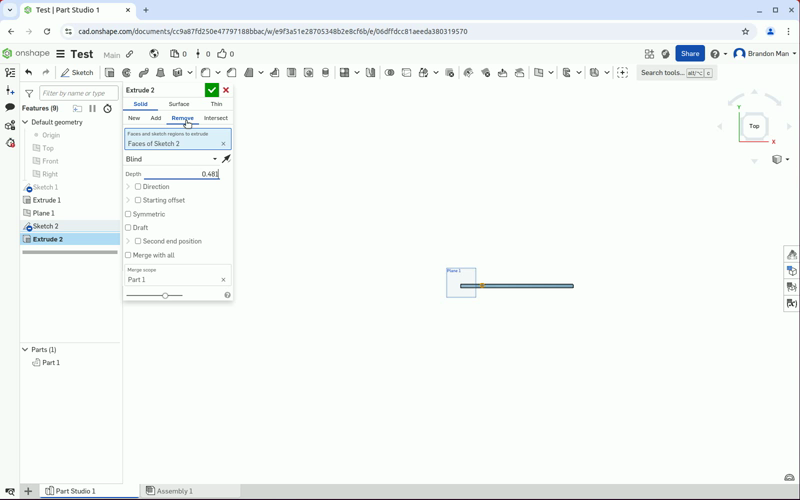
key(tab, 6)
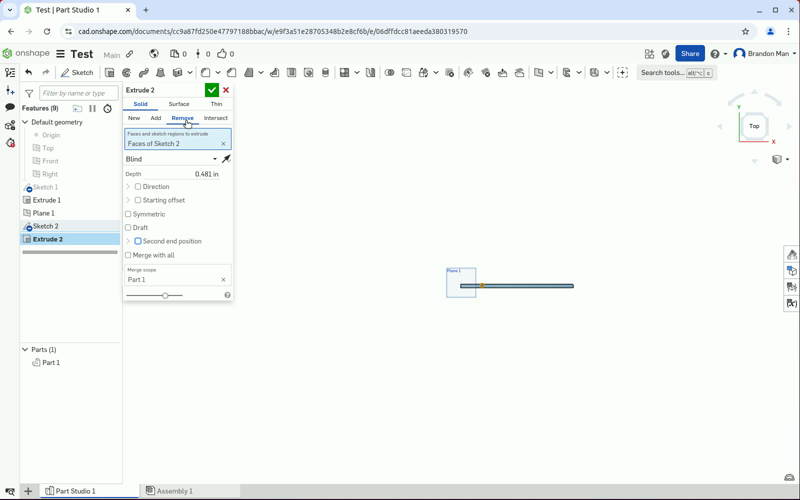
key(space)
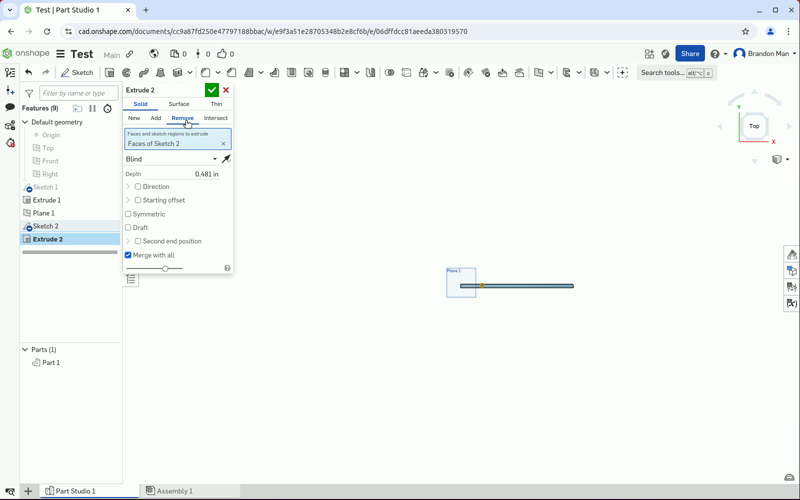
key(enter)
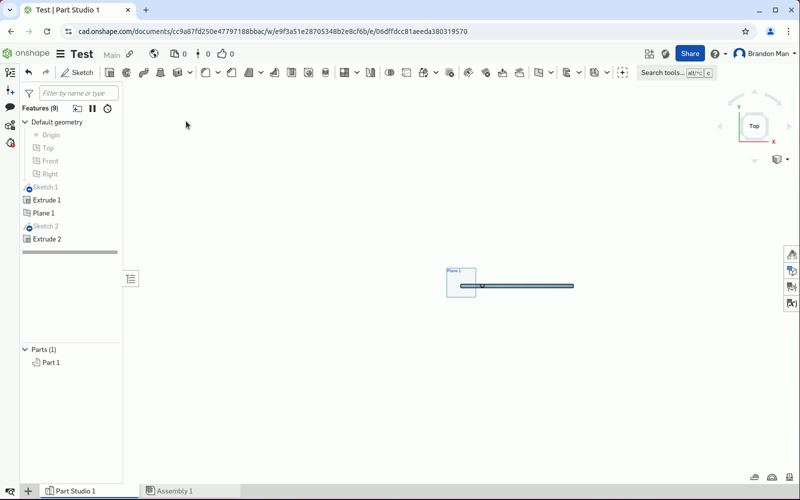
key(shift+h)
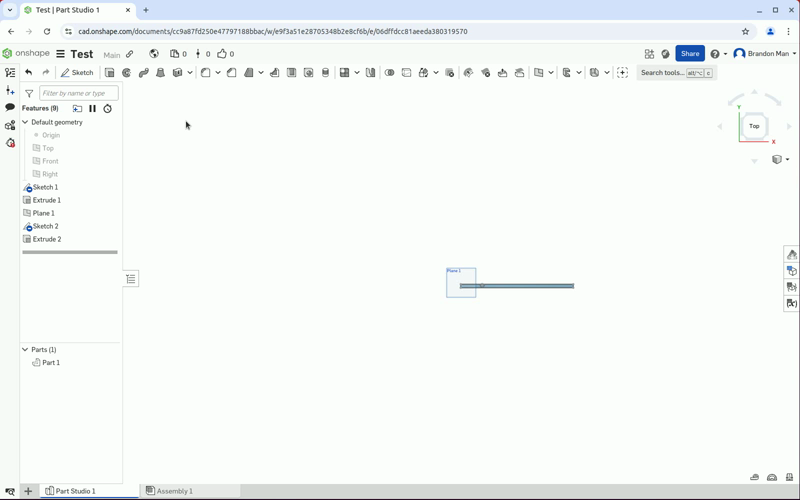
key(shift+h)
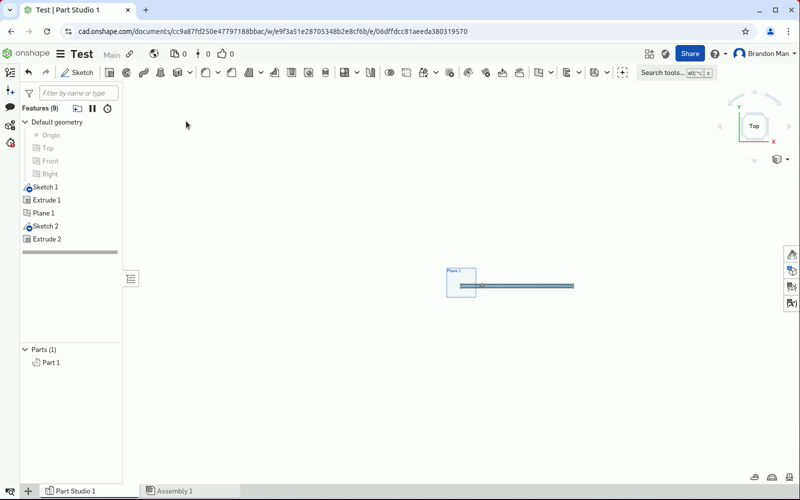
key(shift+7)
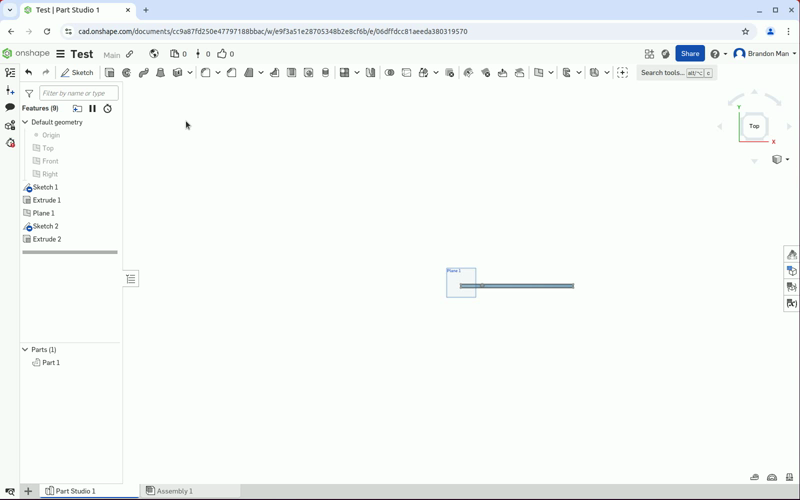
key(up, 3)
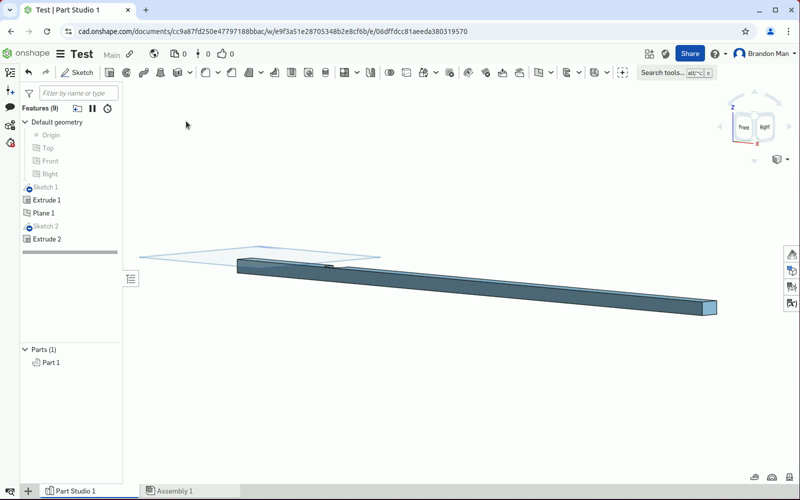
key(left, 3)
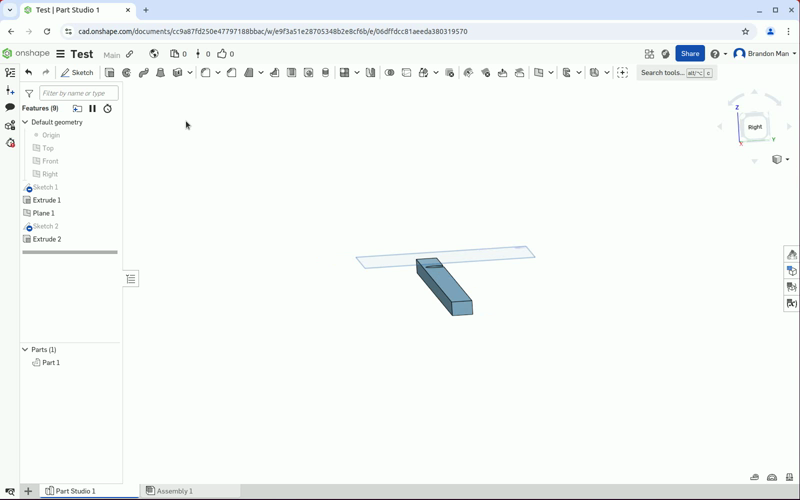
key(right, 3)
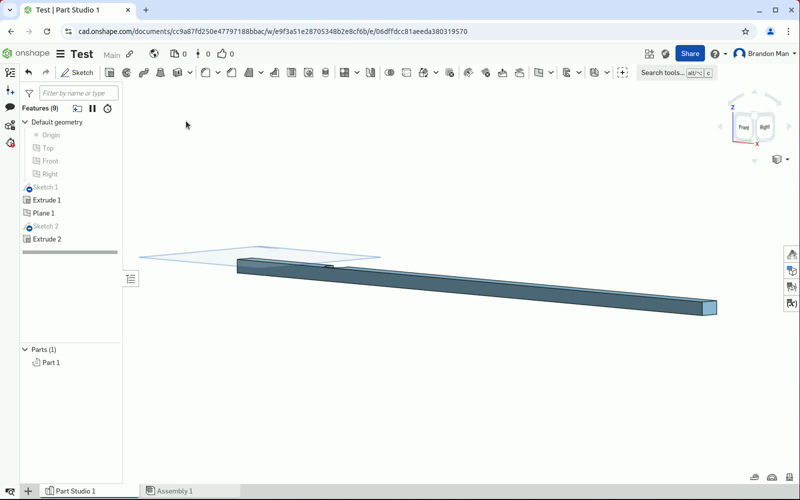
key(down, 3)
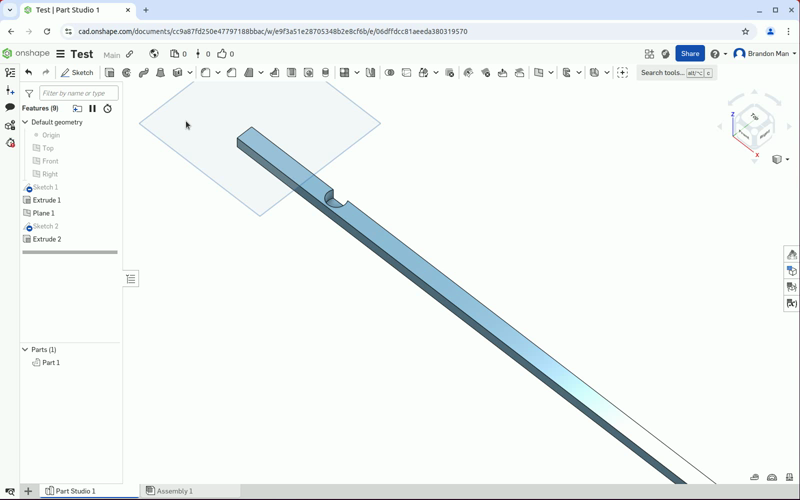
mouse_move(73, 189)
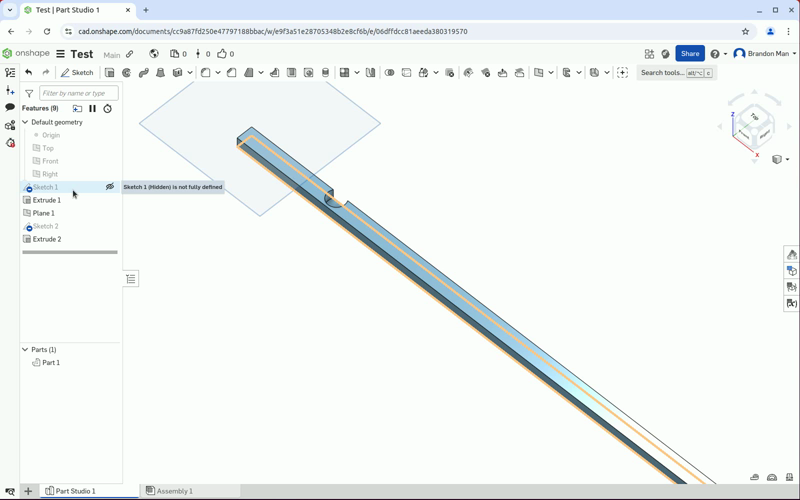
click(73, 189)